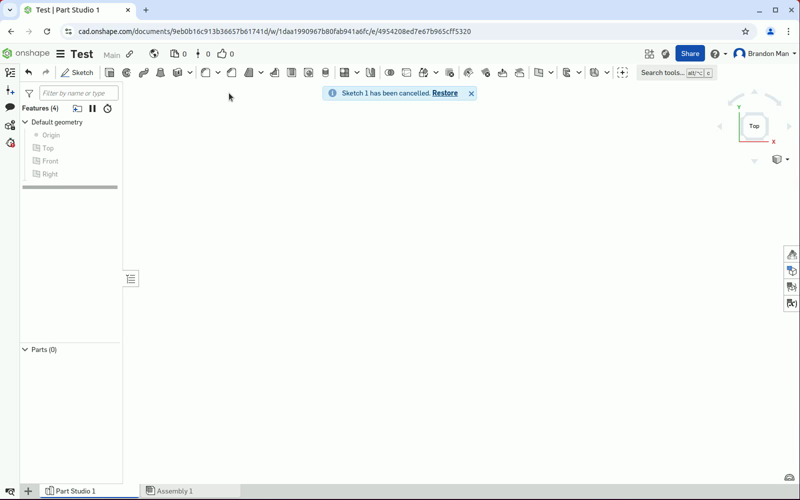
key(shift+h)
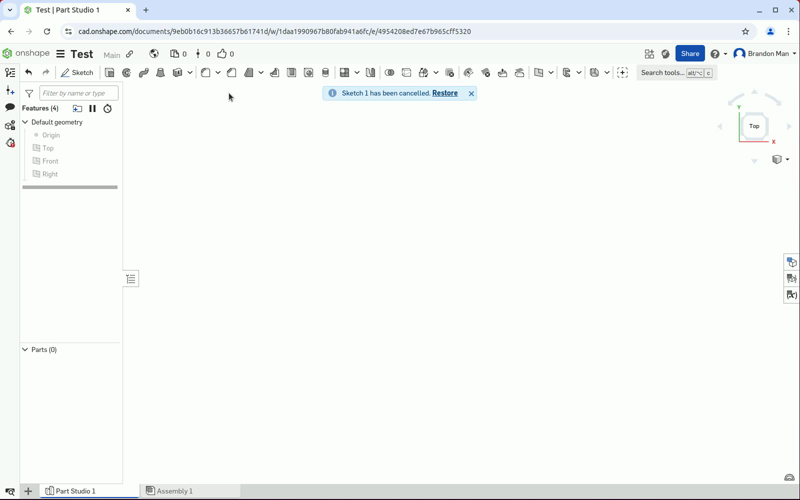
key(shift+s)
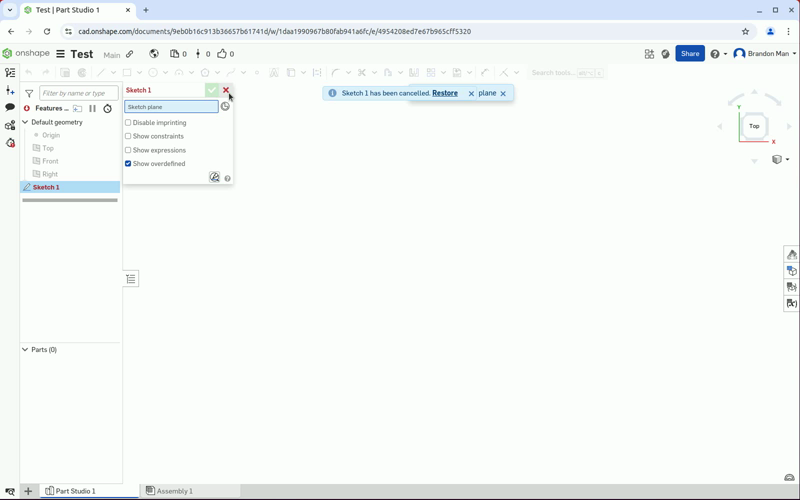
mouse_move(73, 150)
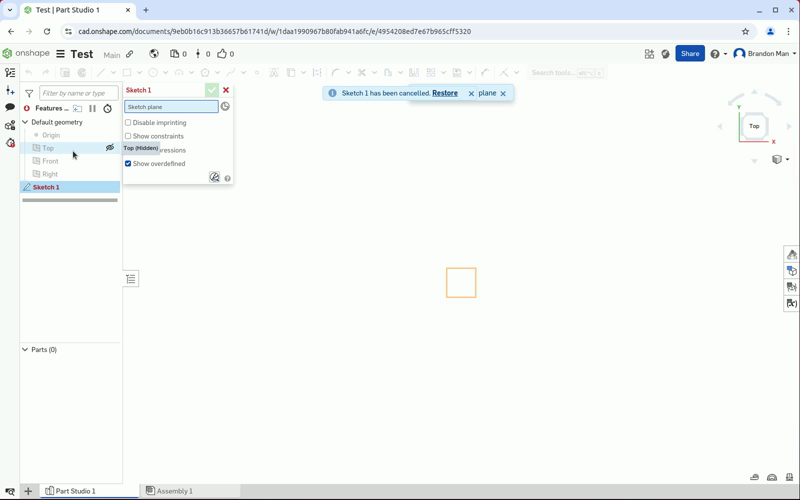
click(73, 150)
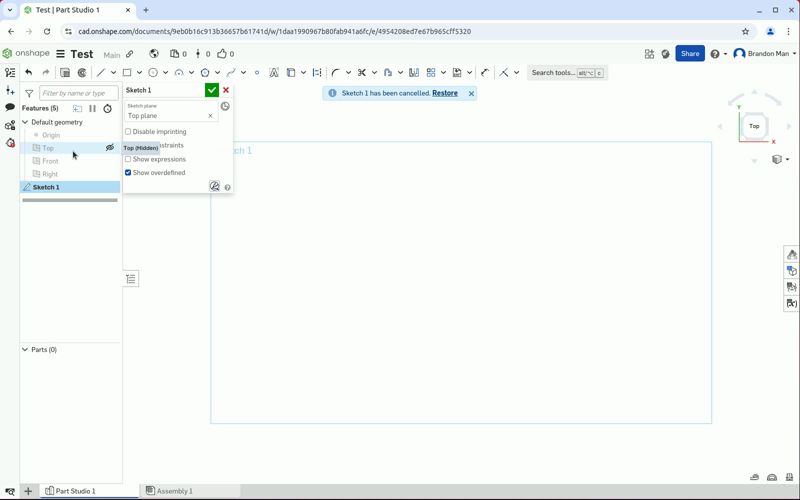
mouse_move(73, 352)
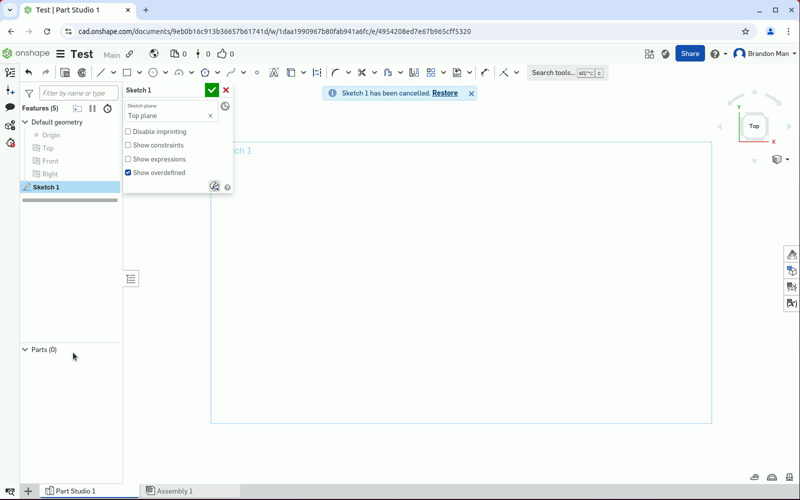
key(y)
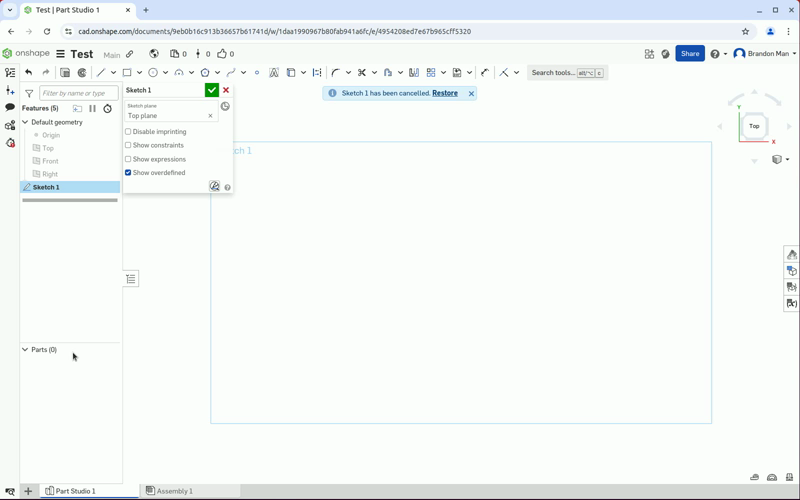
key(c)
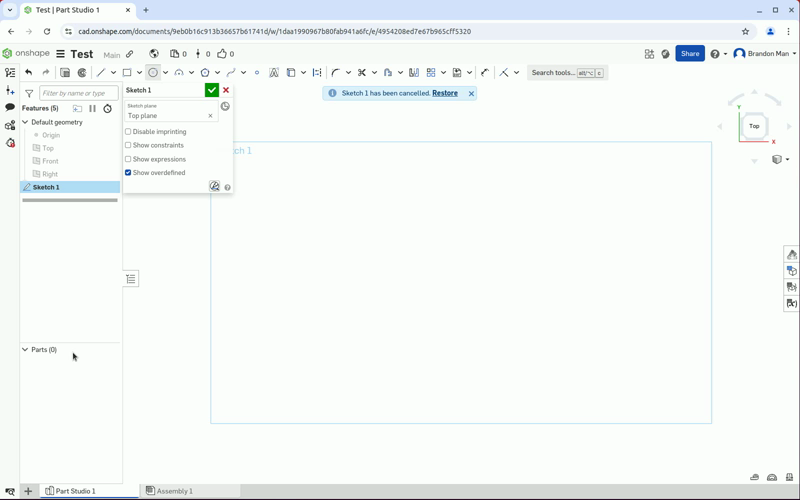
key_down(shift)
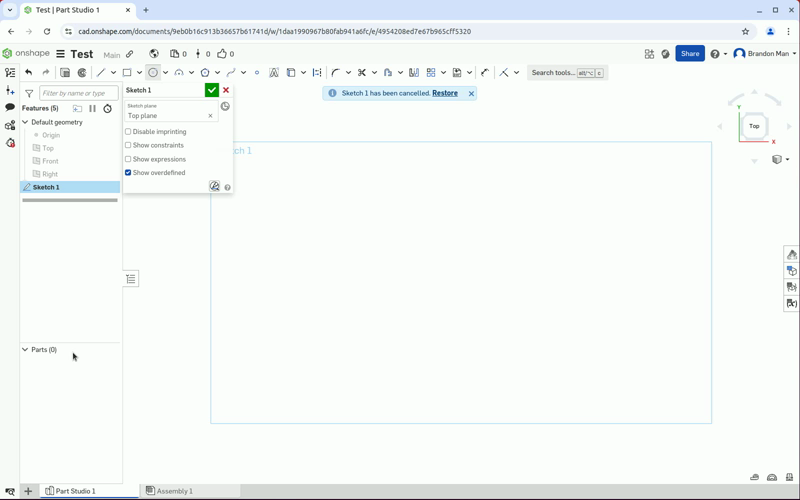
mouse_move(461, 282)
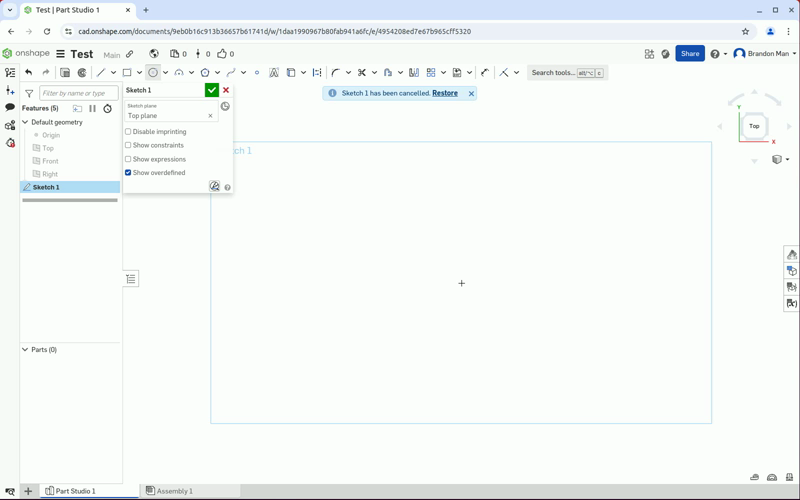
click(461, 282)
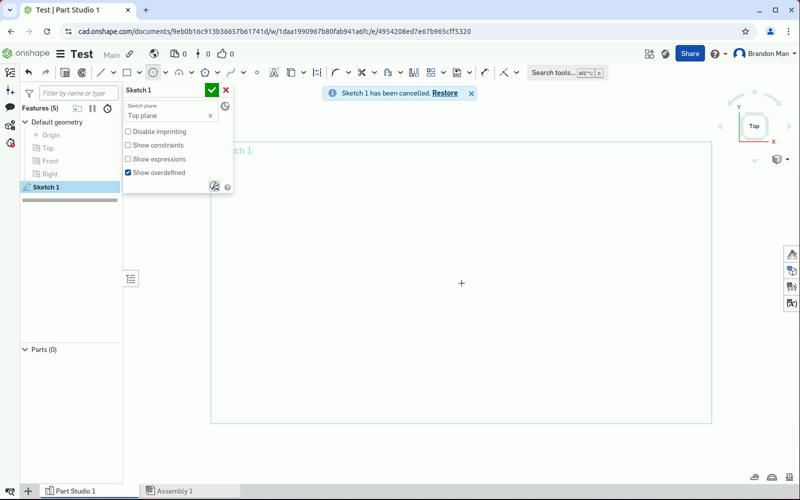
key_up(shift)
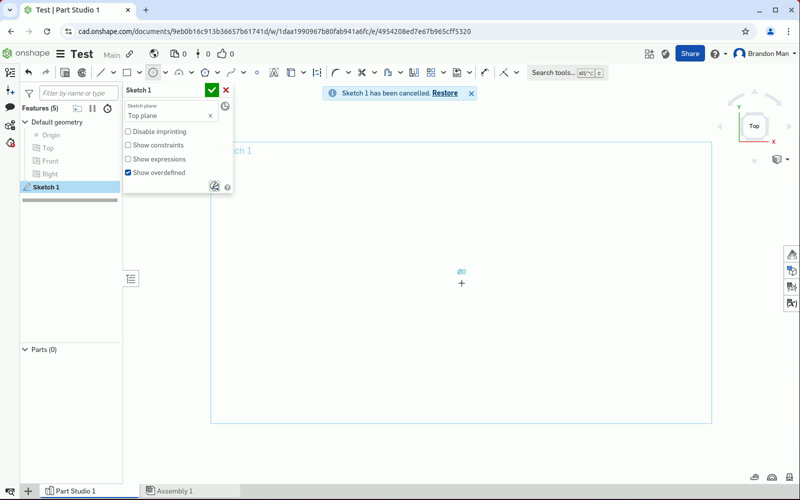
mouse_move(492, 282)
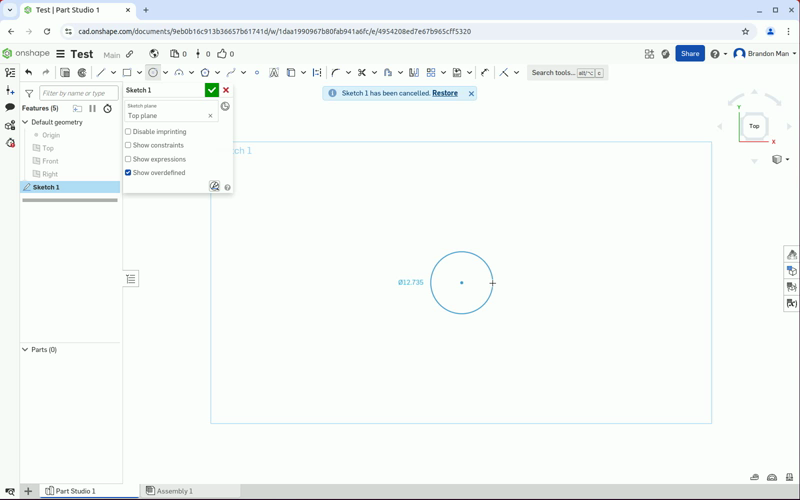
click(492, 282)
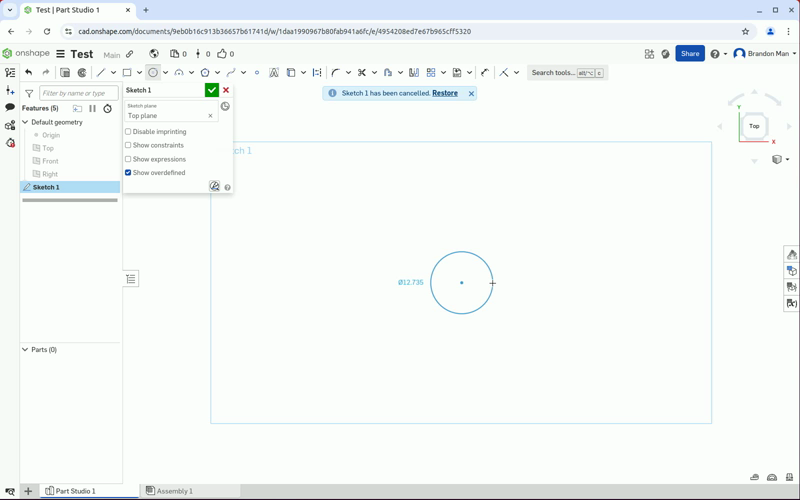
key(esc)
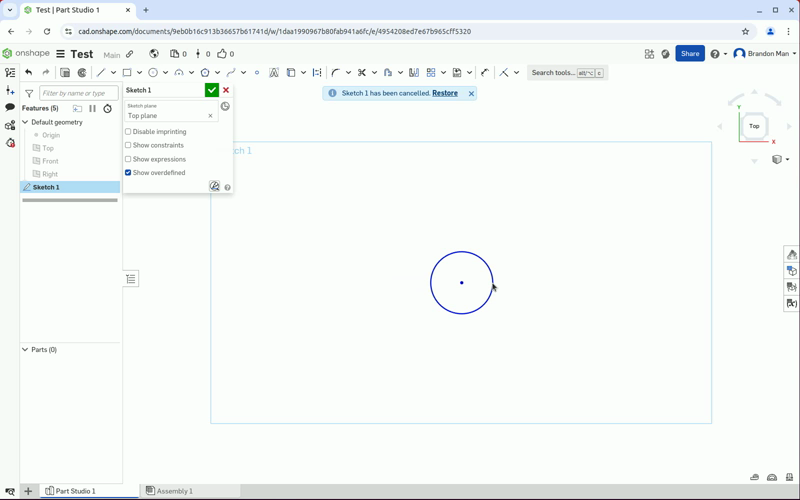
mouse_move(452, 298)
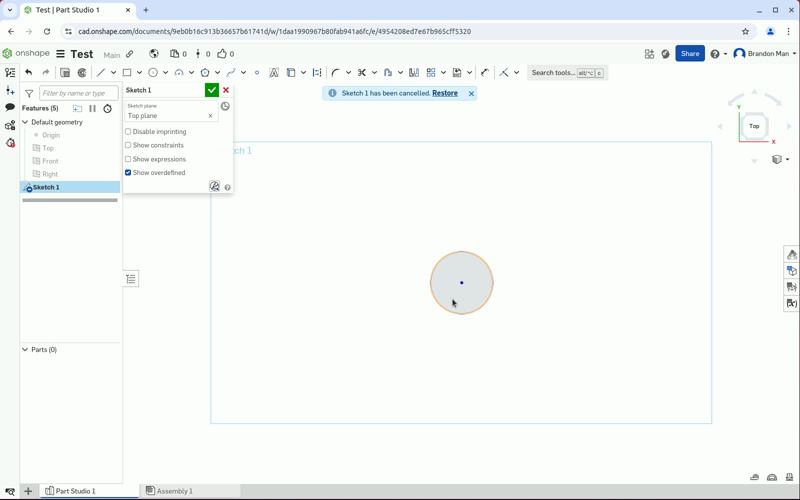
click(452, 298)
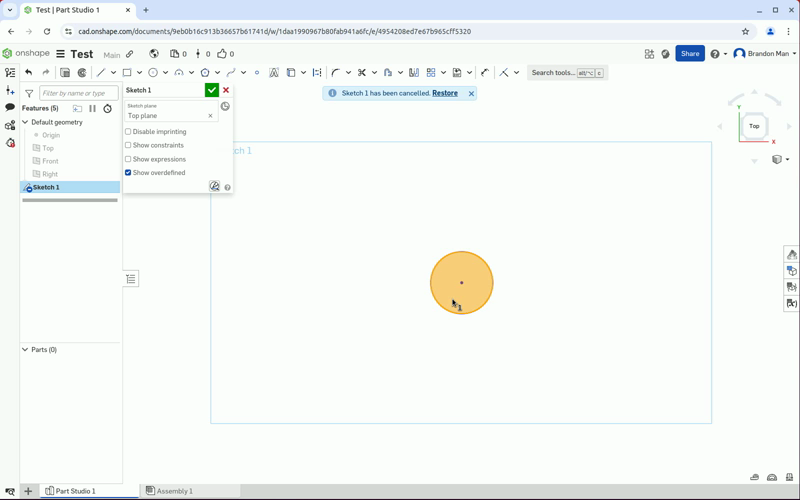
mouse_move(73, 352)
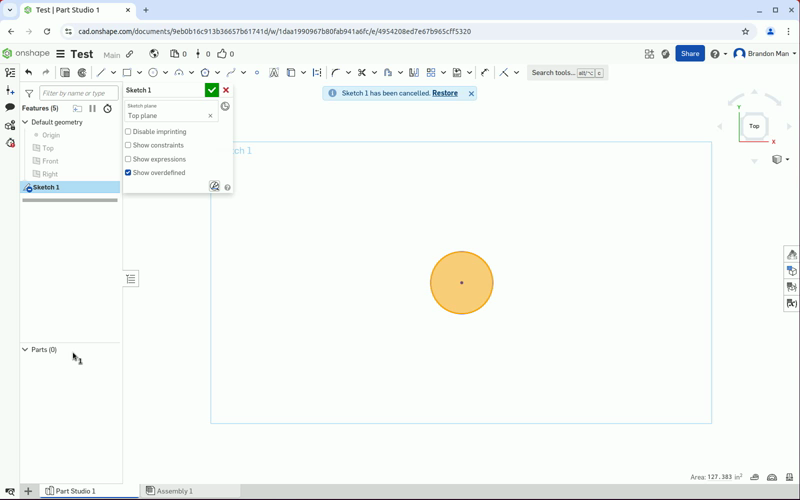
key(shift+y)
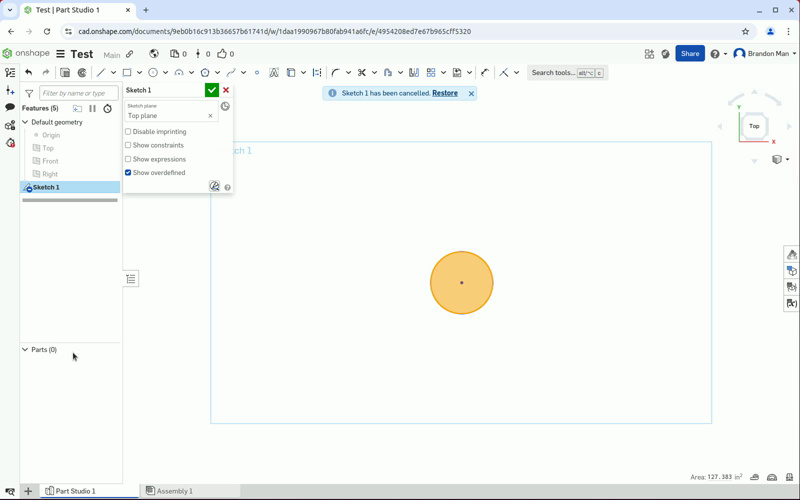
key(shift+e)
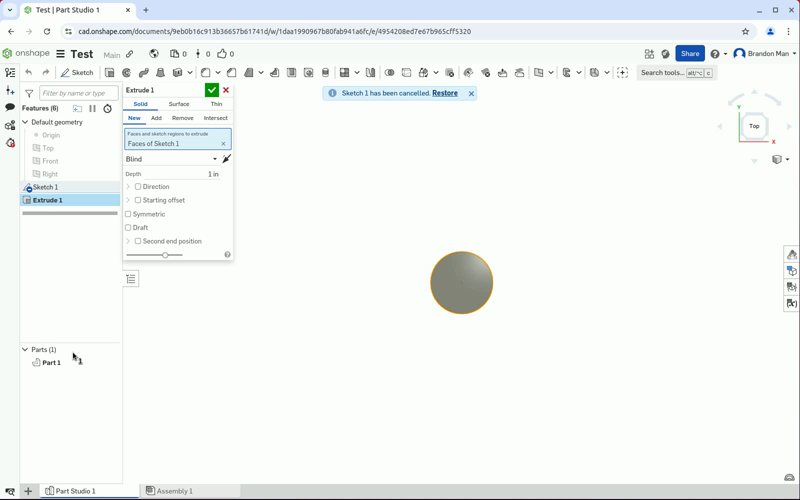
mouse_move(143, 106)
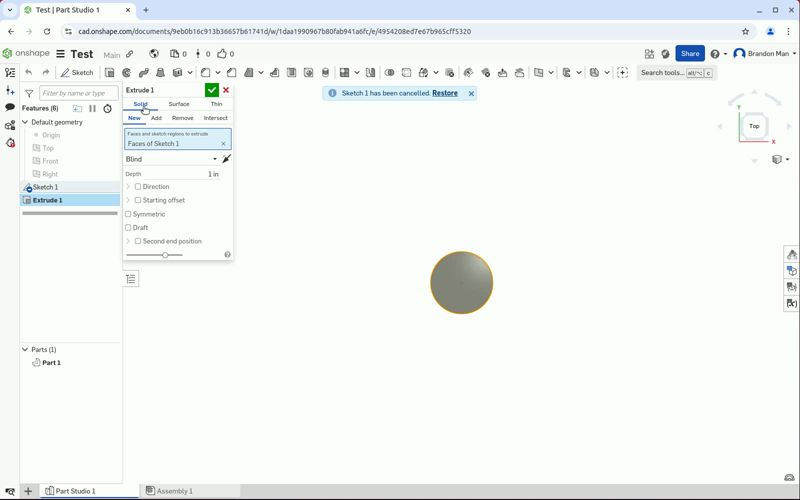
click(143, 106)
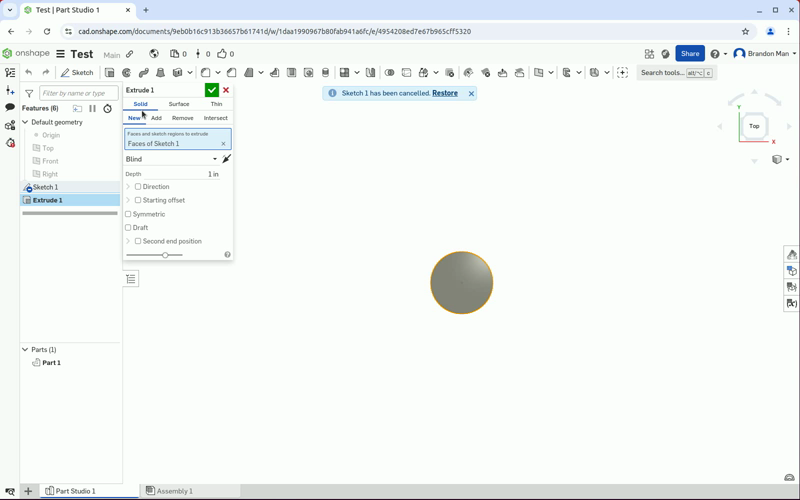
mouse_move(137, 120)
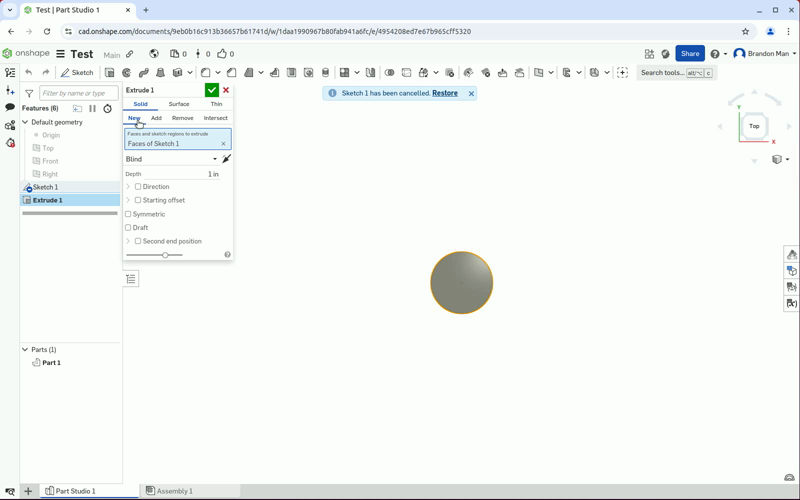
click(137, 120)
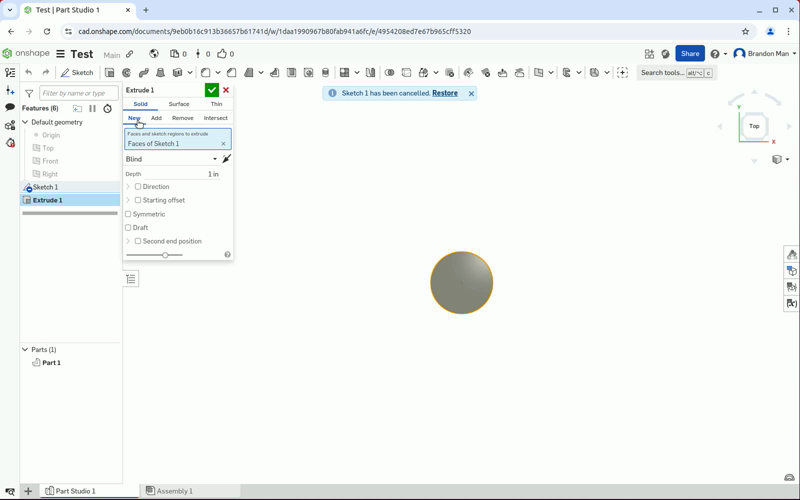
key(tab, 4)
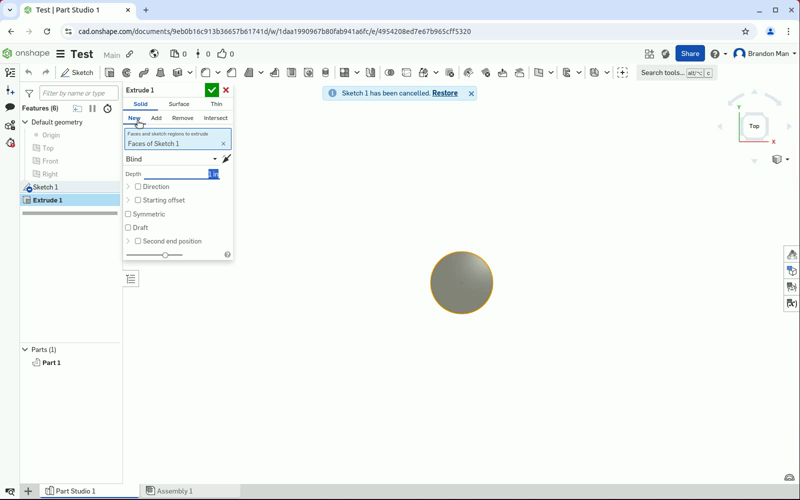
text(23.108)
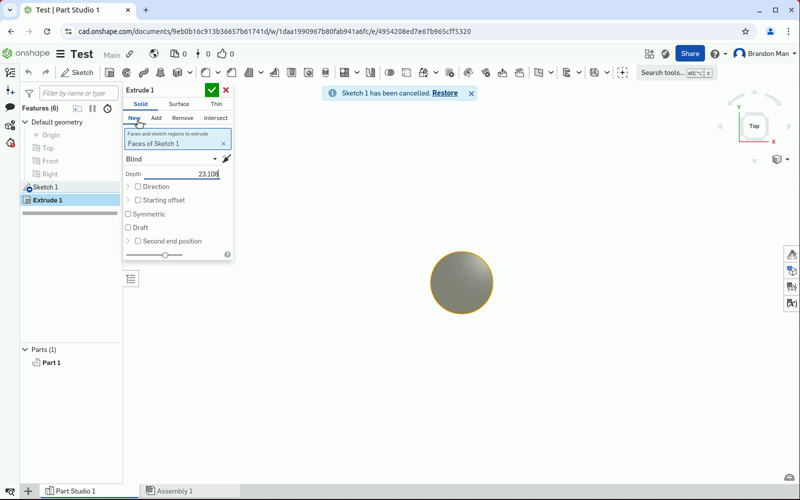
key(enter)
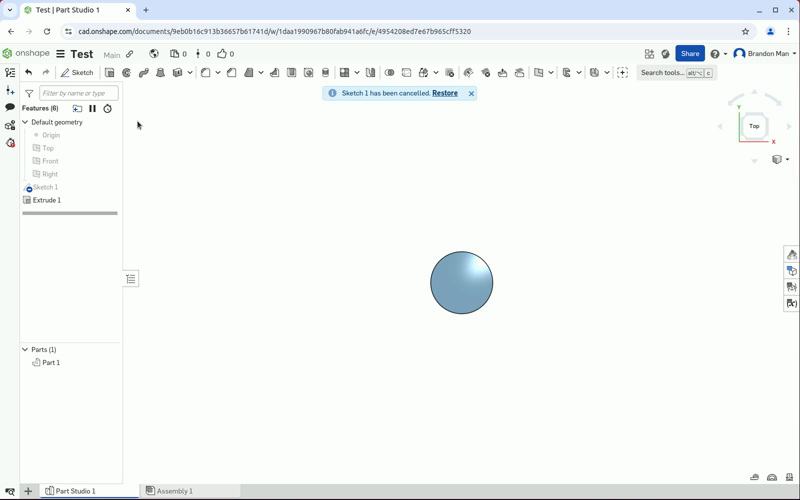
key(shift+h)
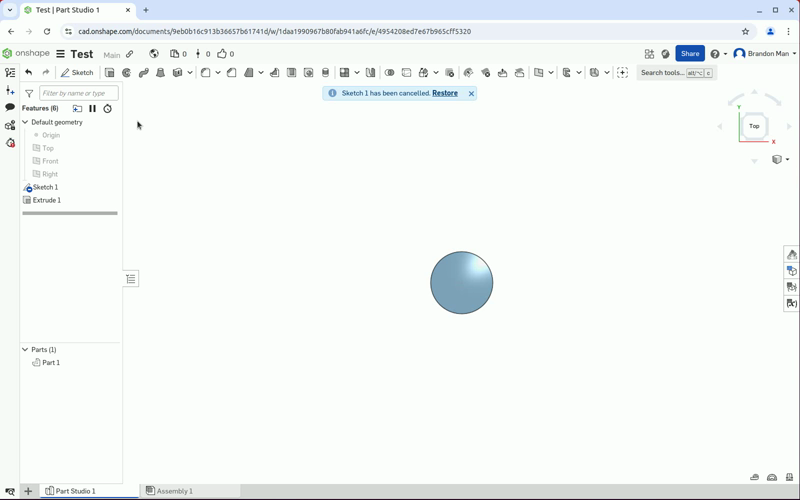
key(shift+h)
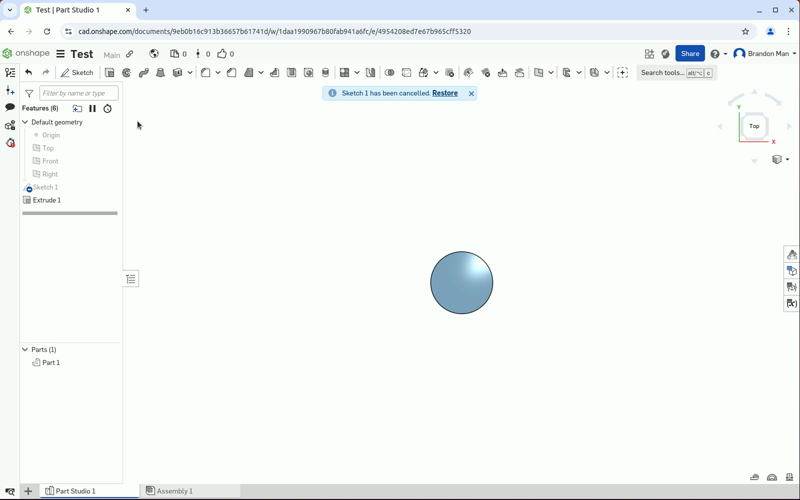
mouse_move(73, 189)
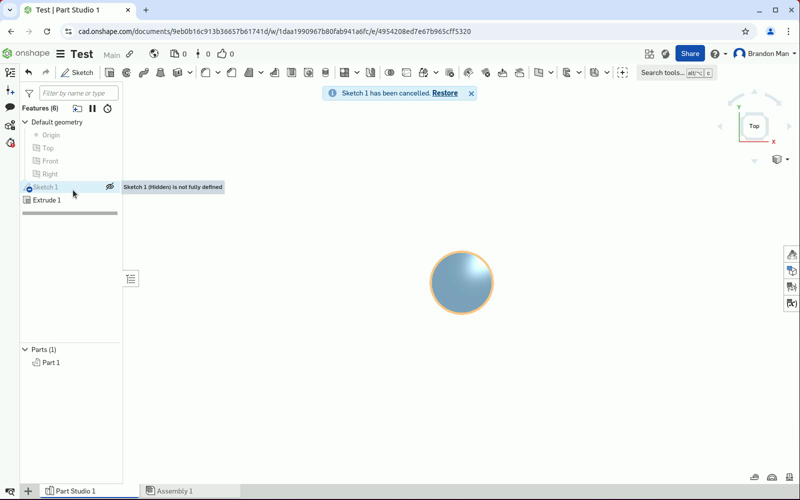
click(73, 189)
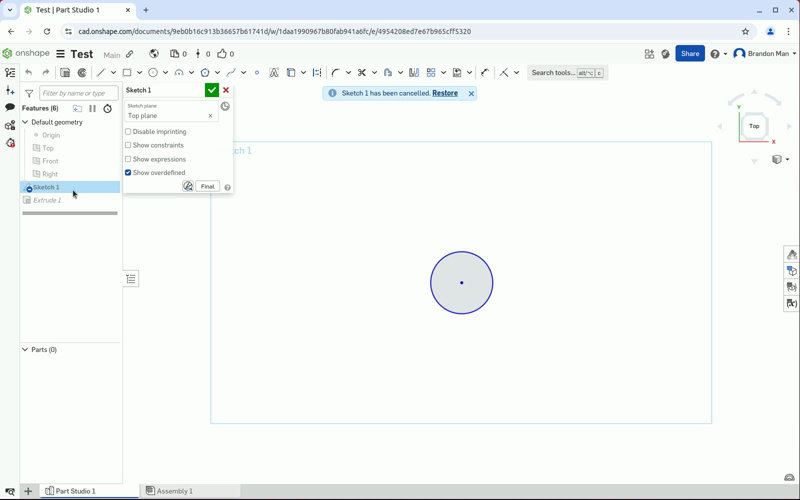
mouse_move(229, 92)
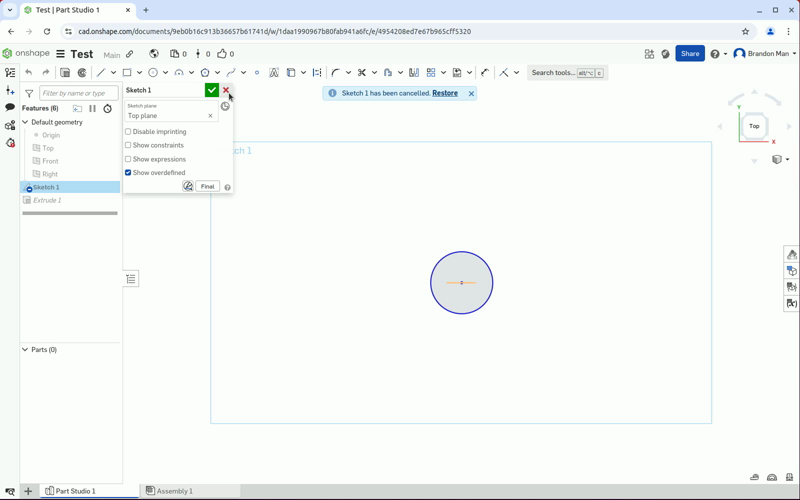
click(229, 92)
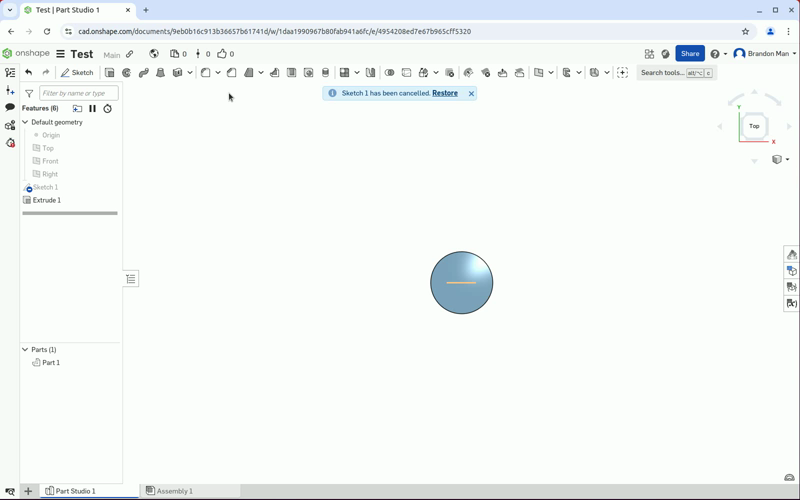
mouse_move(73, 352)
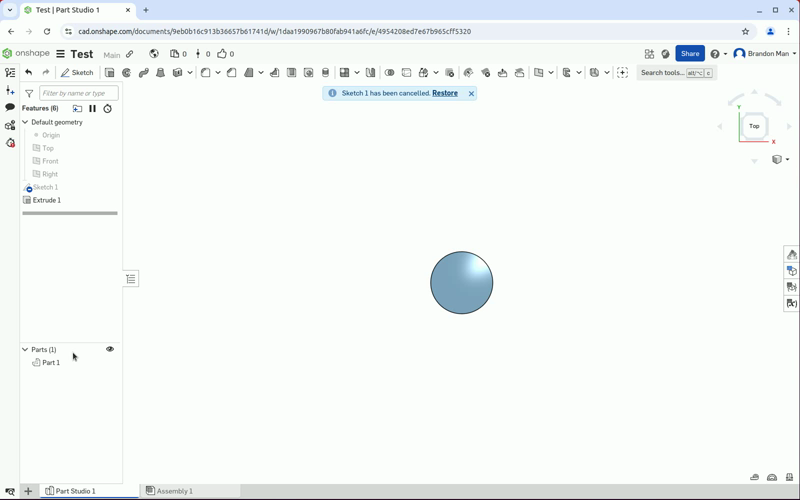
key(y)
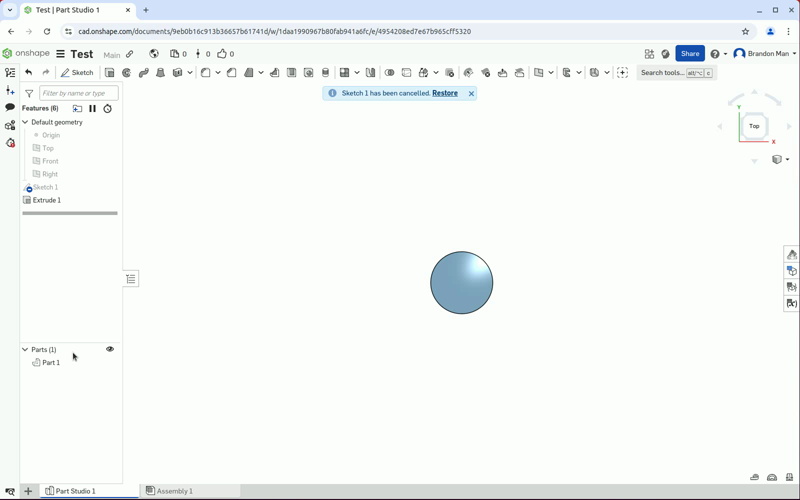
key(shift+p)
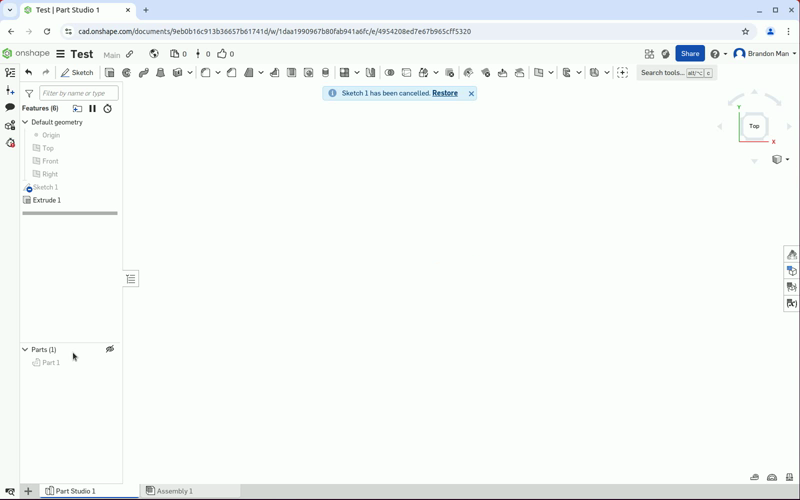
key(space)
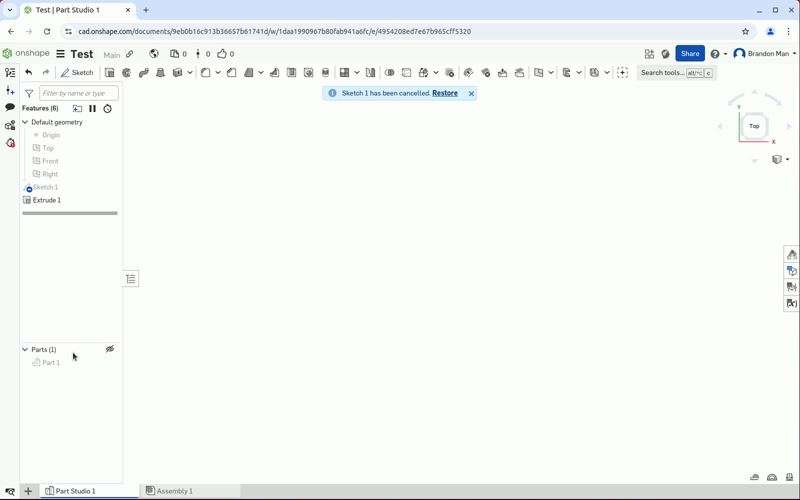
key_down(shift)
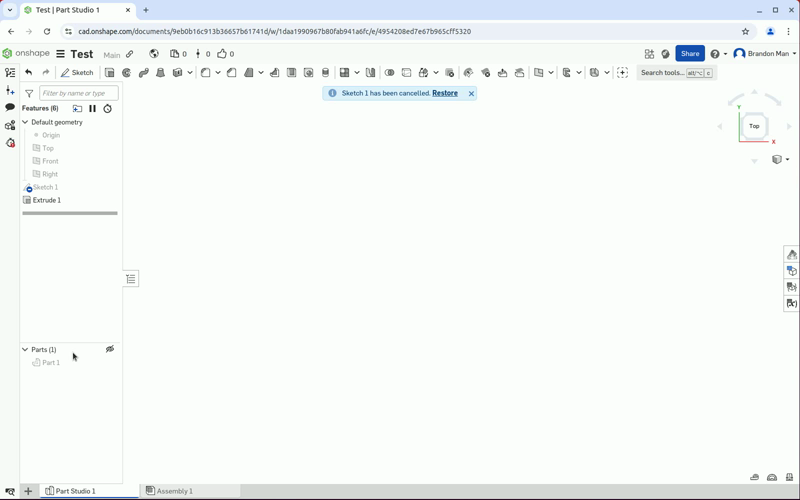
key(up)
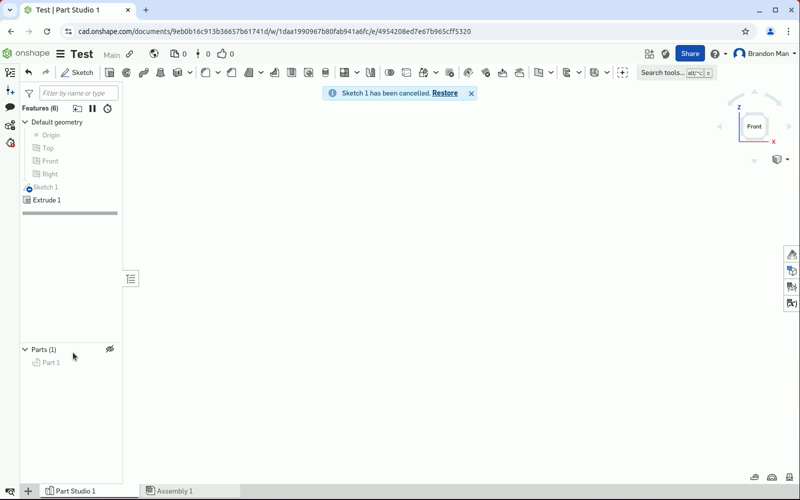
key_up(shift)
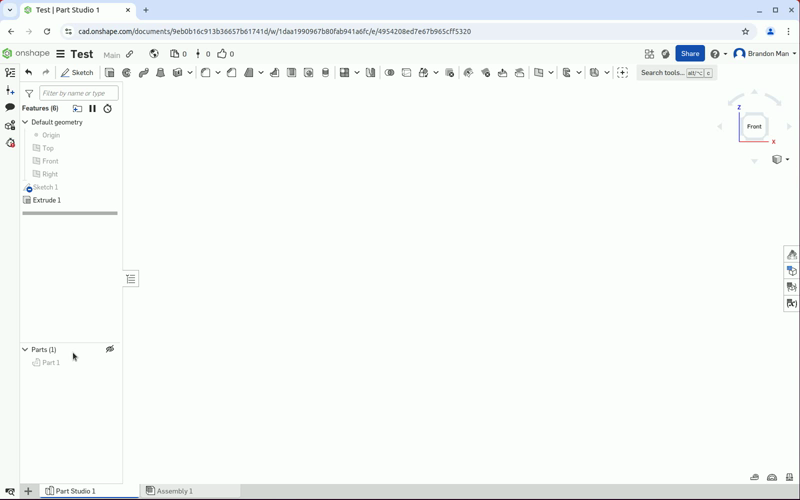
mouse_move(73, 352)
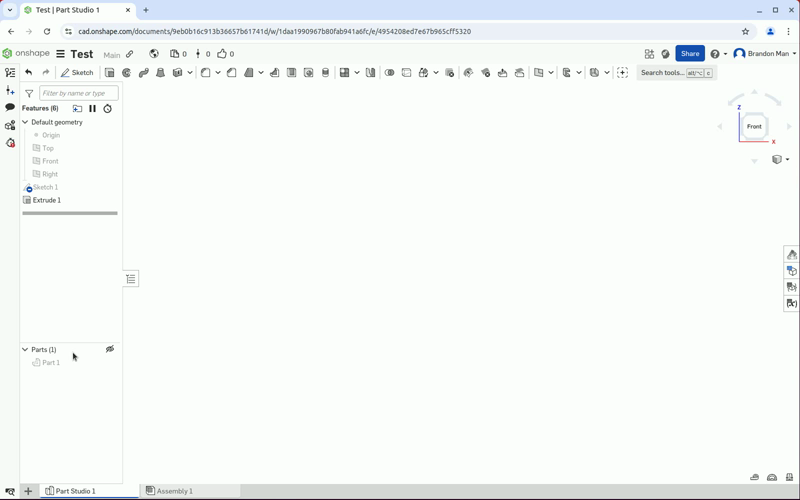
key(shift+y)
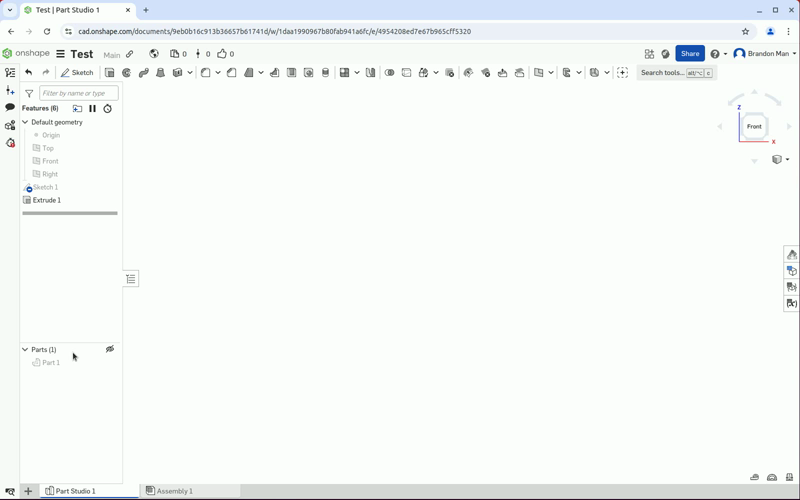
key(shift+s)
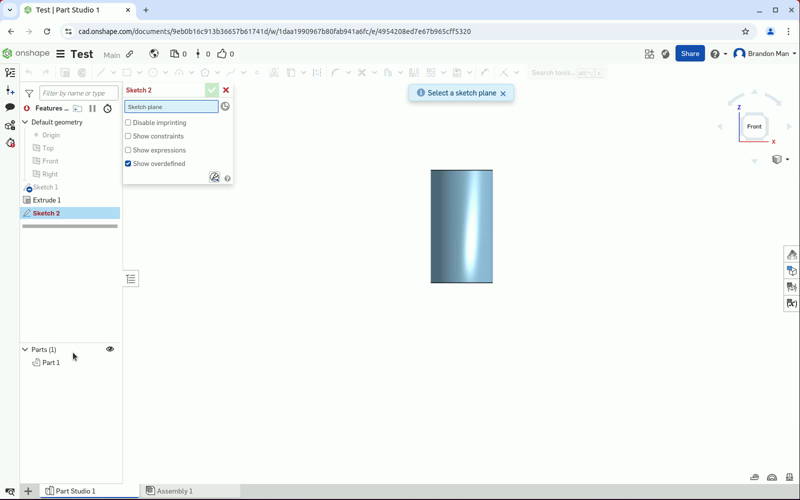
mouse_move(73, 163)
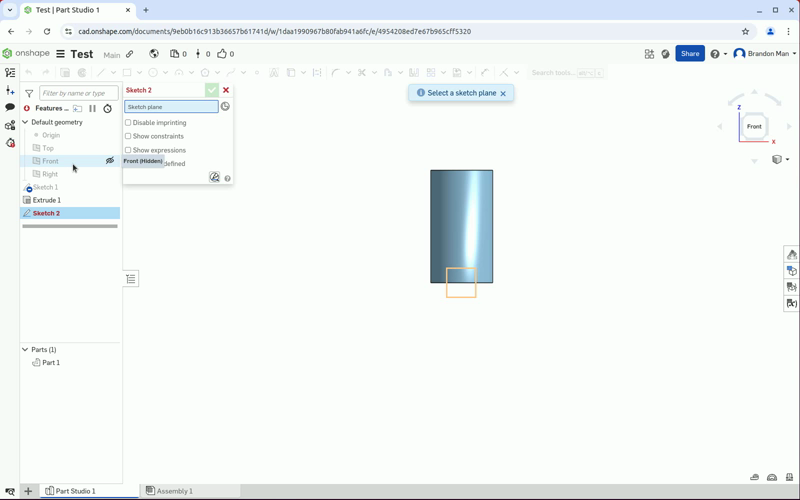
click(73, 163)
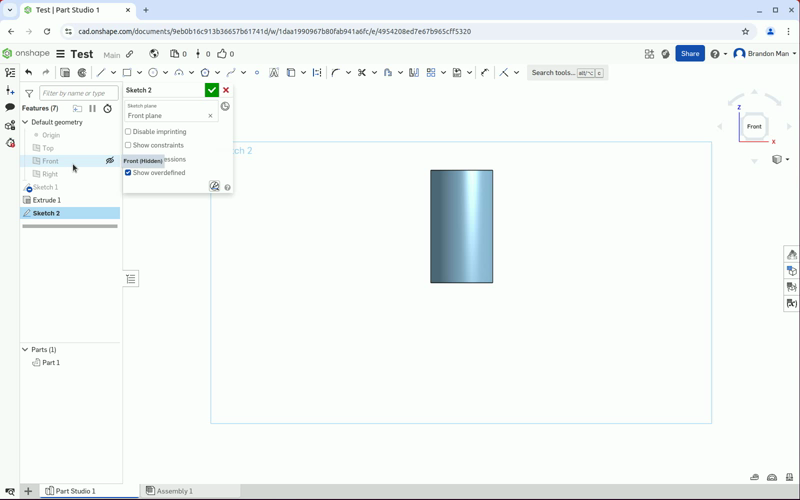
mouse_move(73, 352)
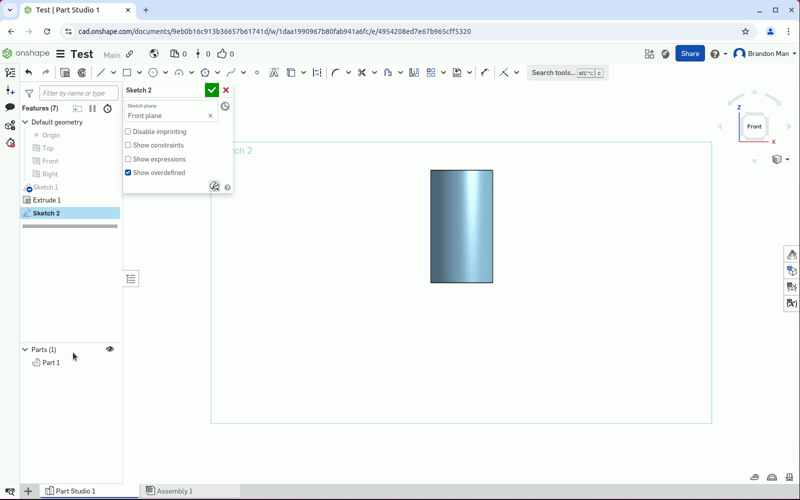
key(y)
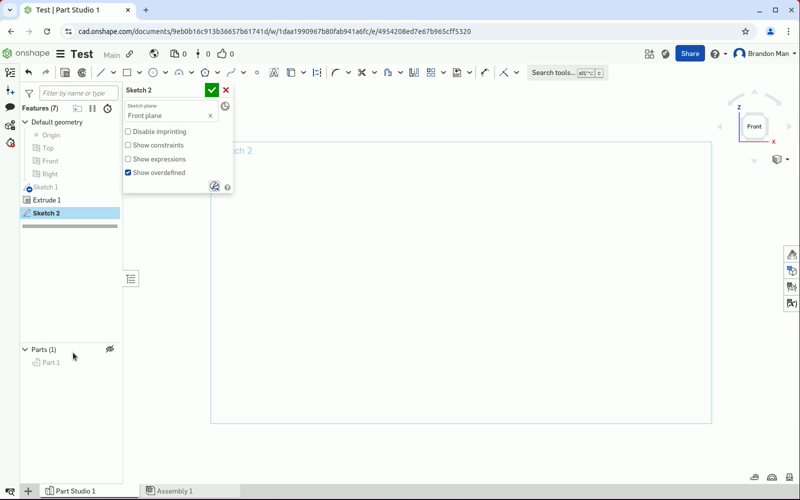
key(c)
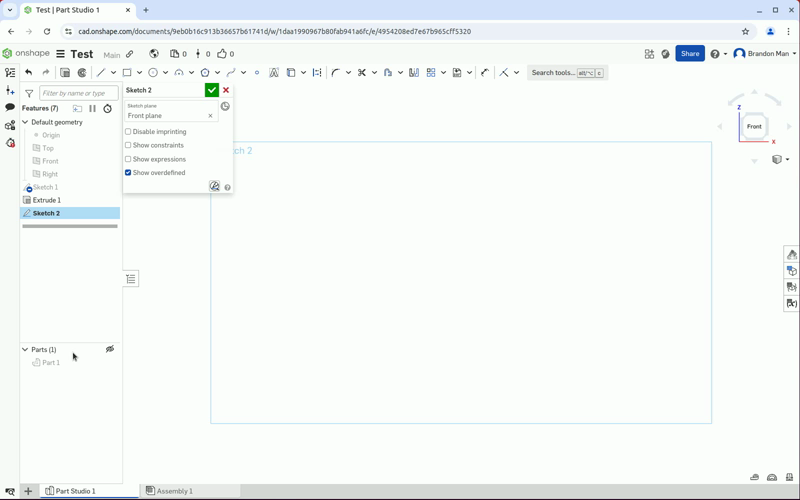
key_down(shift)
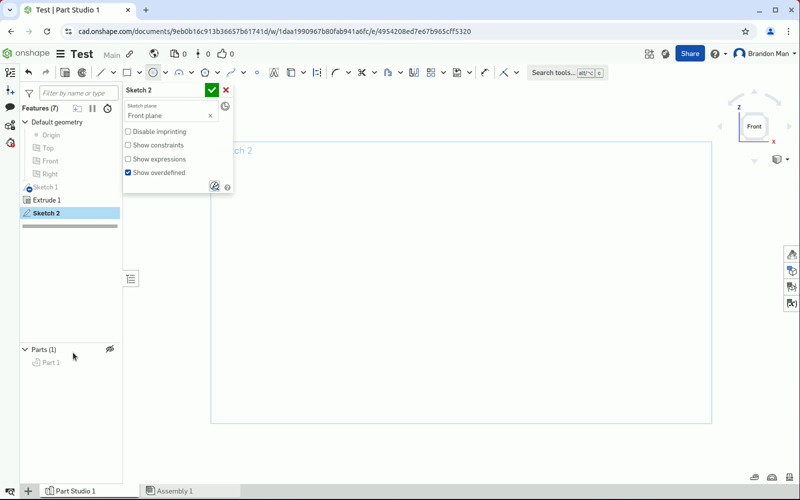
mouse_move(461, 226)
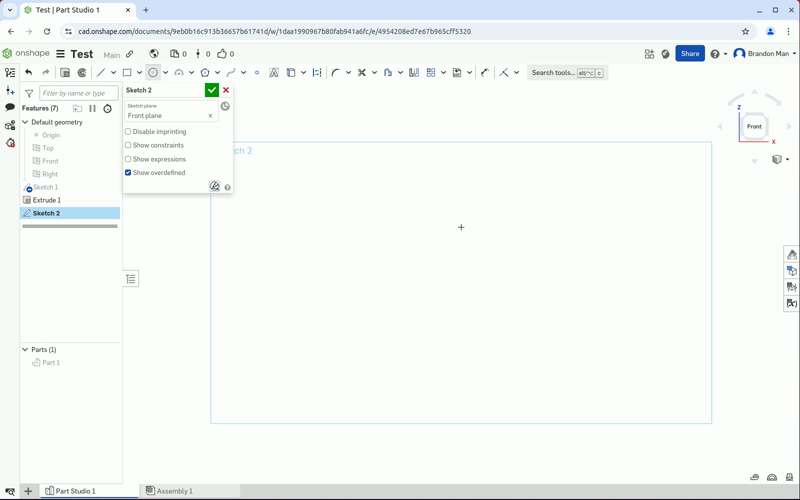
click(461, 226)
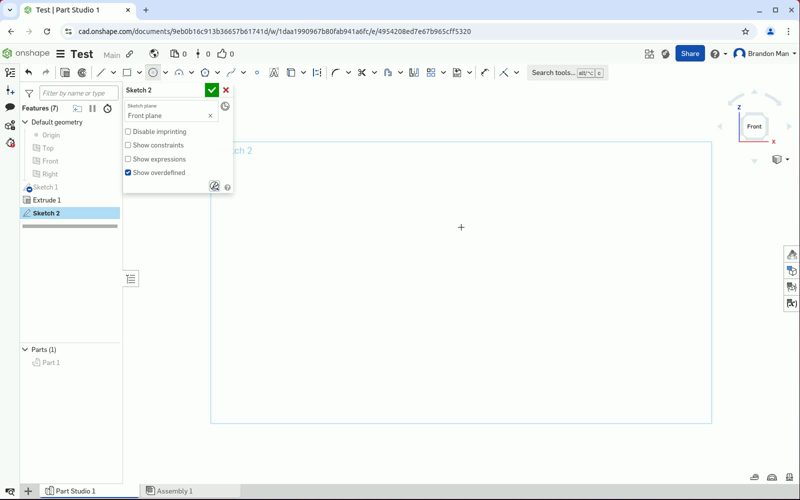
key_up(shift)
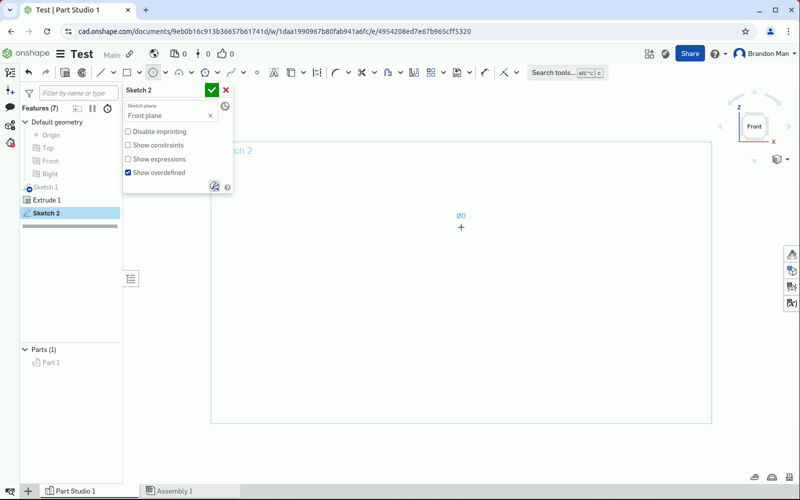
mouse_move(478, 226)
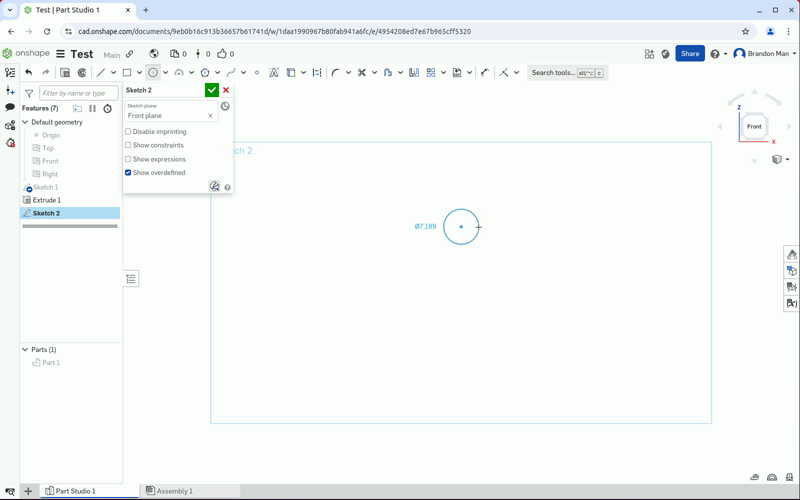
click(478, 226)
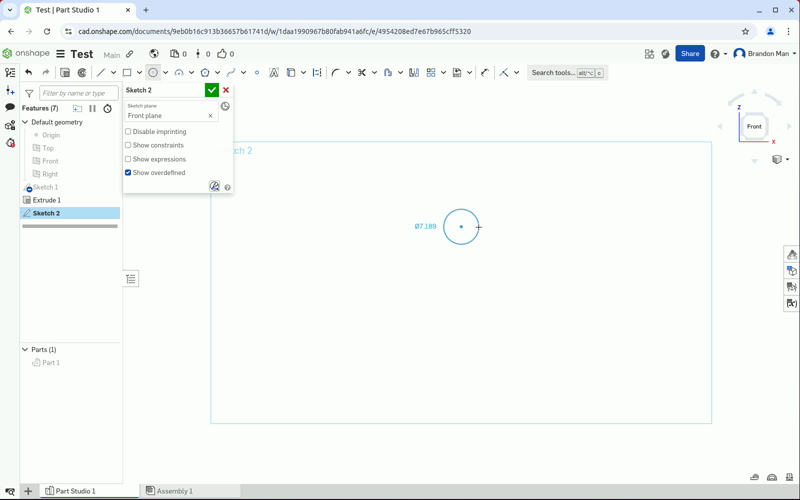
key(esc)
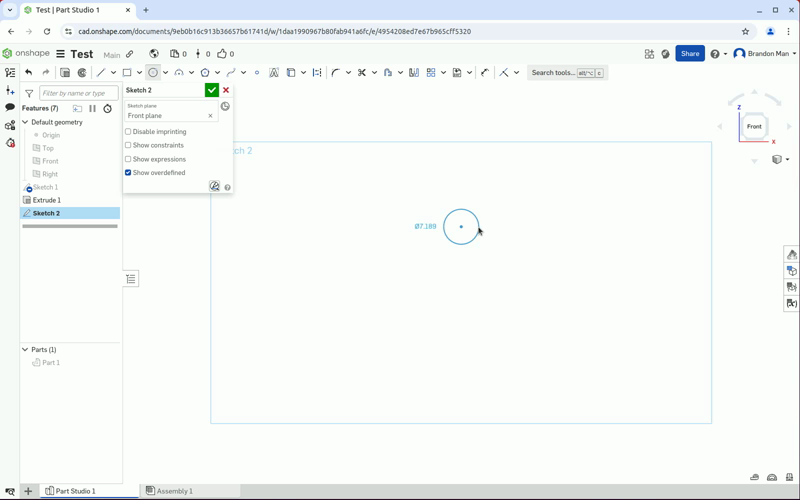
mouse_move(471, 234)
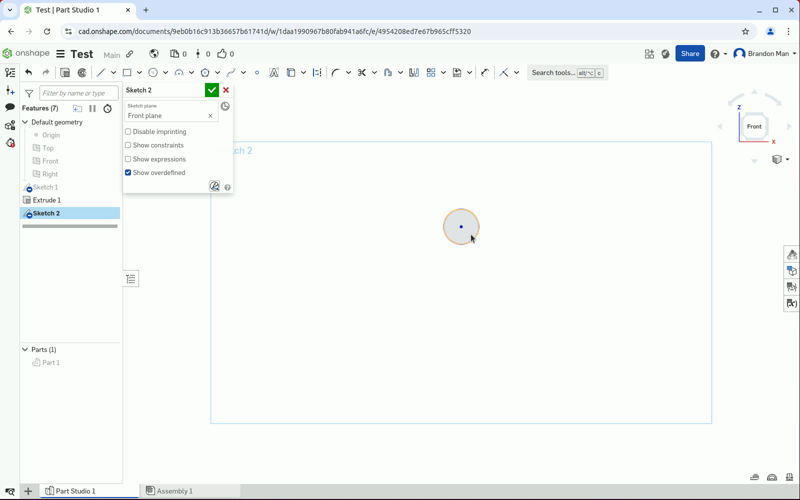
scroll(6)
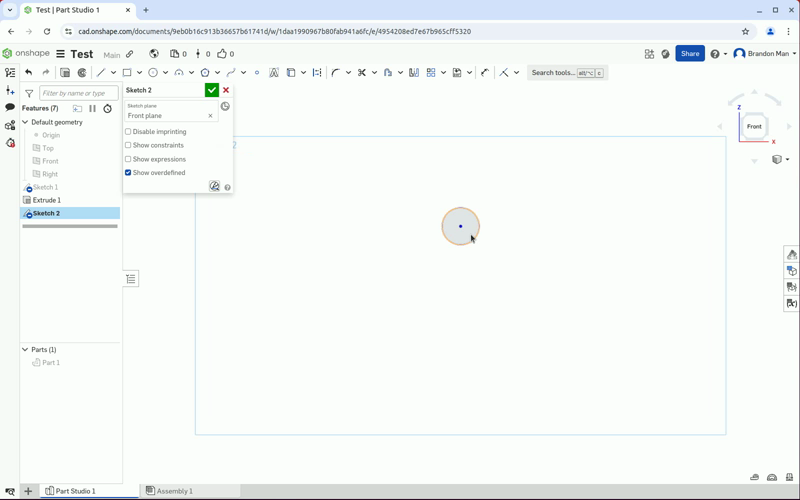
scroll(6)
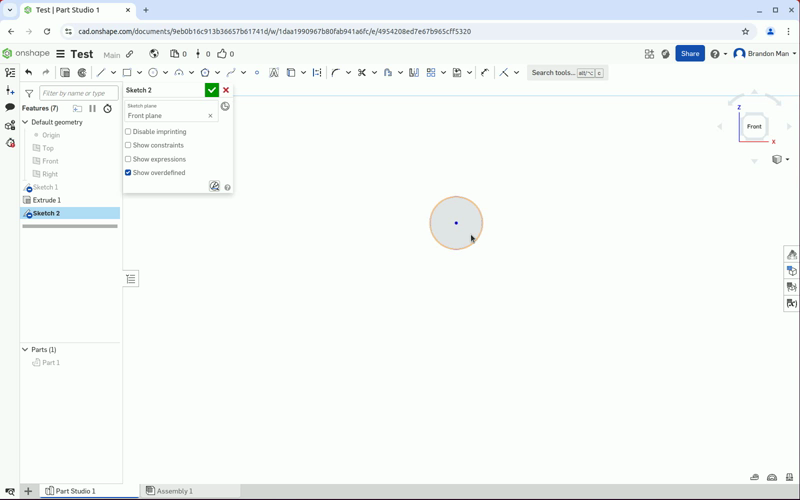
scroll(6)
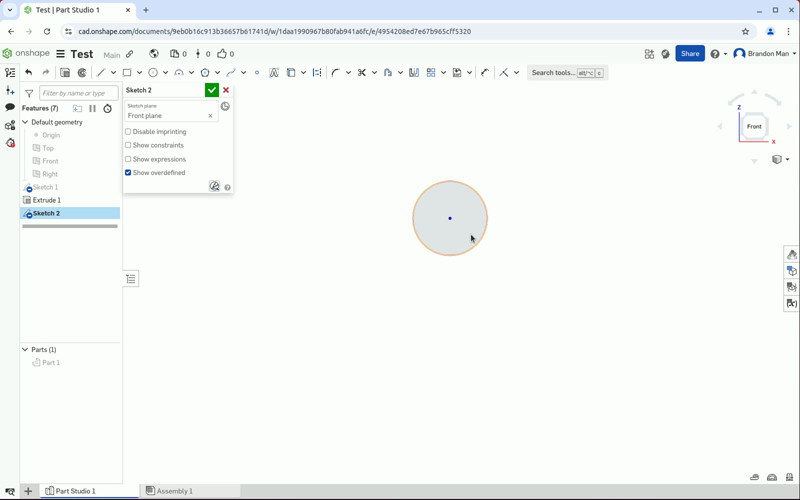
scroll(6)
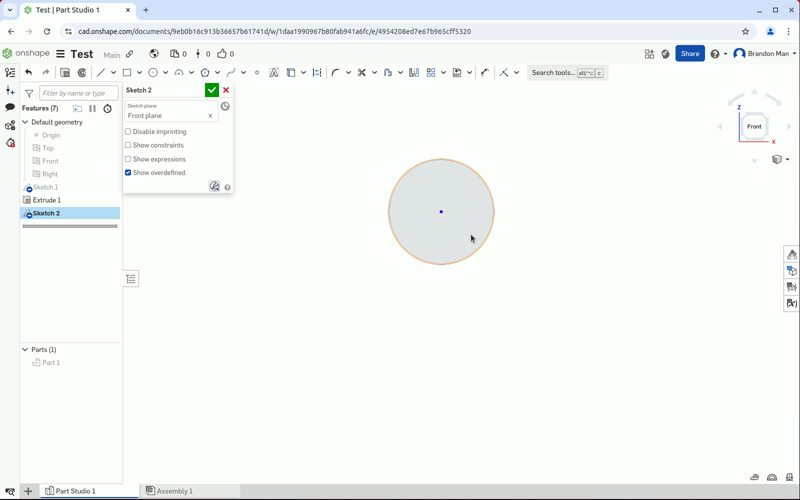
scroll(6)
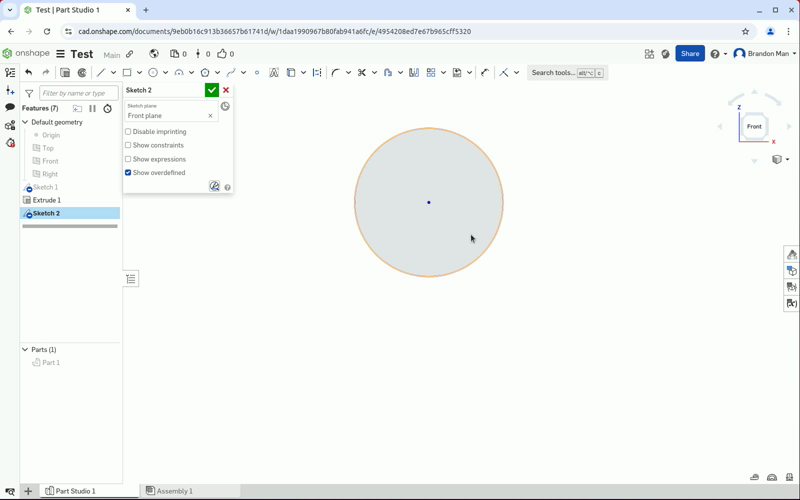
scroll(6)
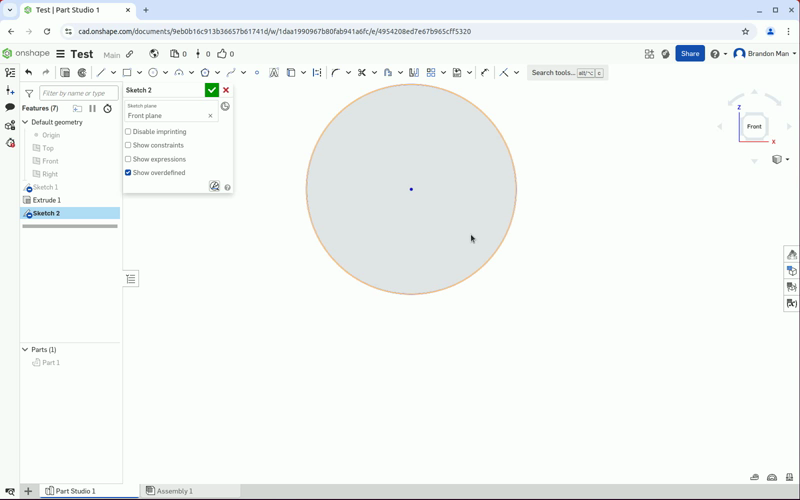
scroll(6)
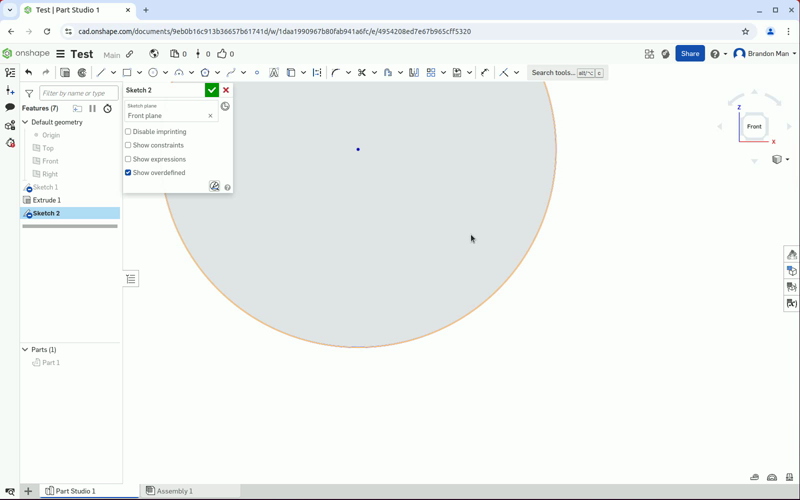
click(471, 234)
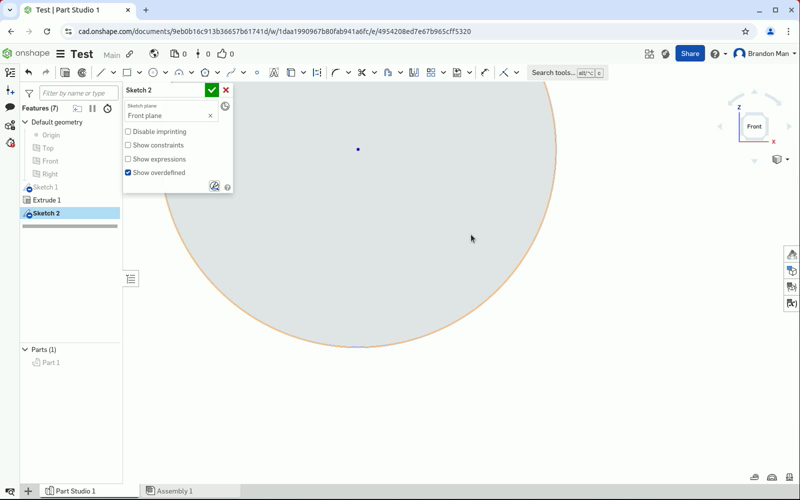
scroll(-6)
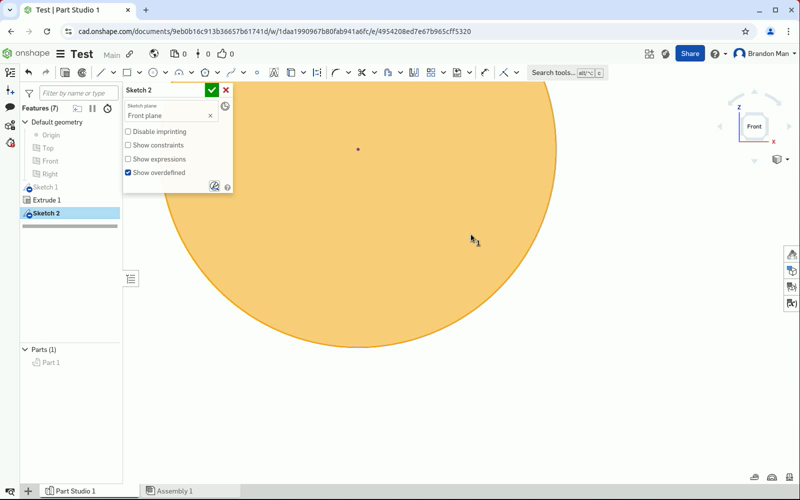
scroll(-6)
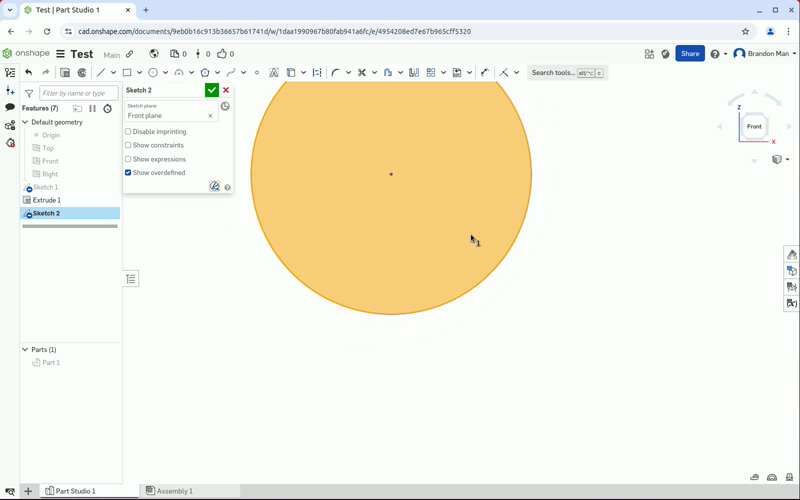
scroll(-6)
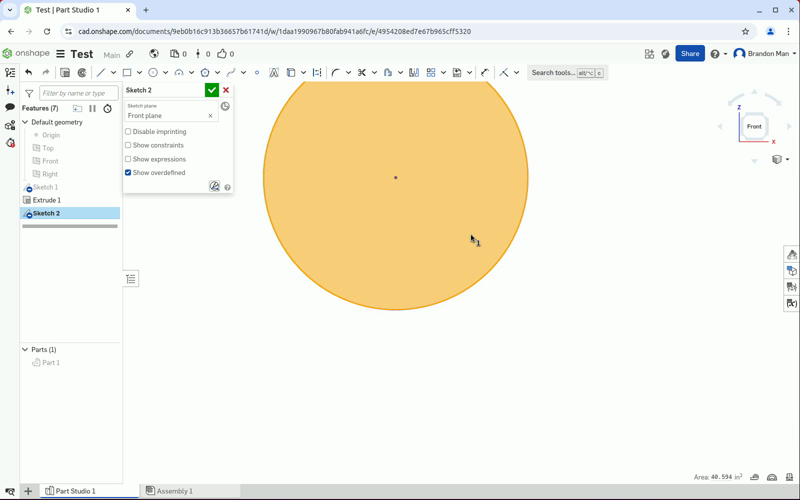
scroll(-6)
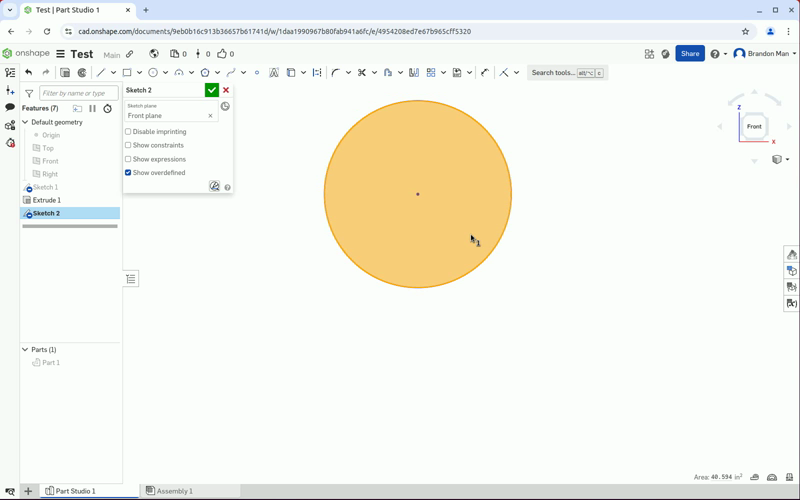
scroll(-6)
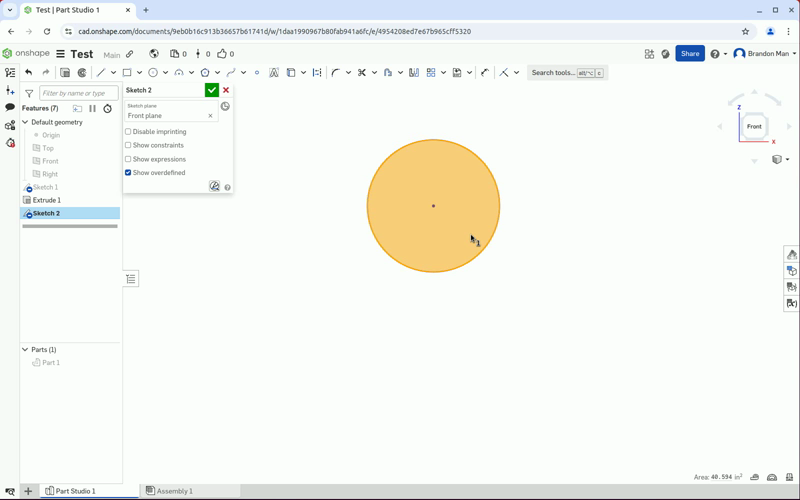
scroll(-6)
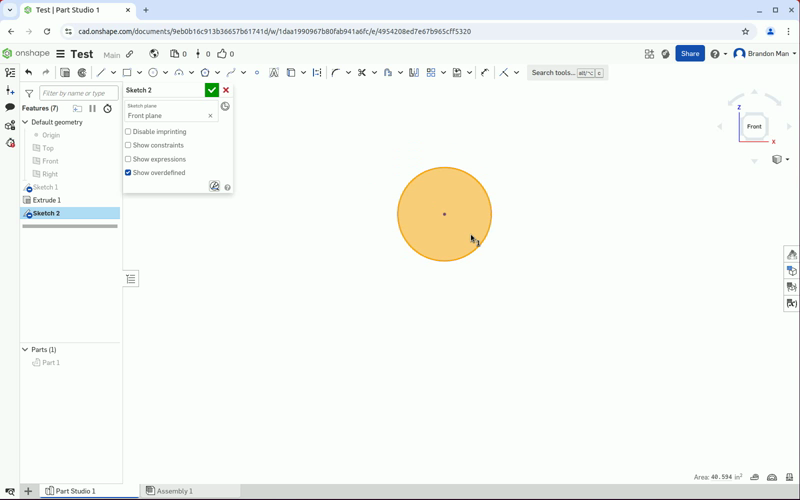
scroll(-6)
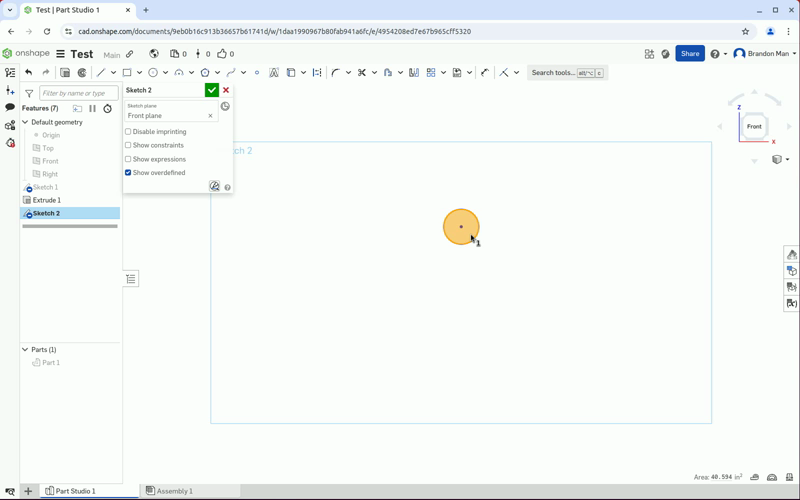
mouse_move(73, 352)
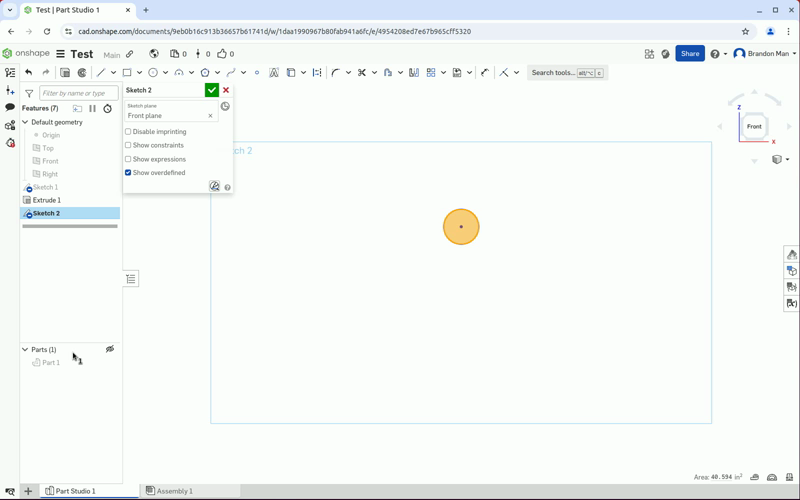
key(shift+y)
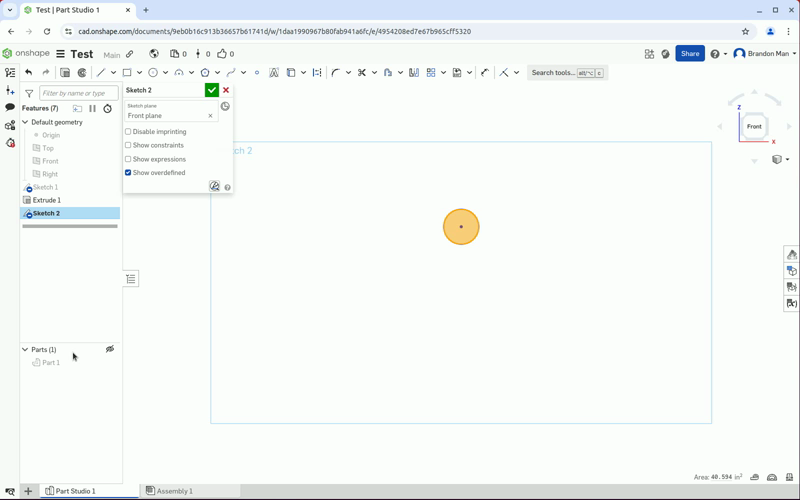
key(shift+e)
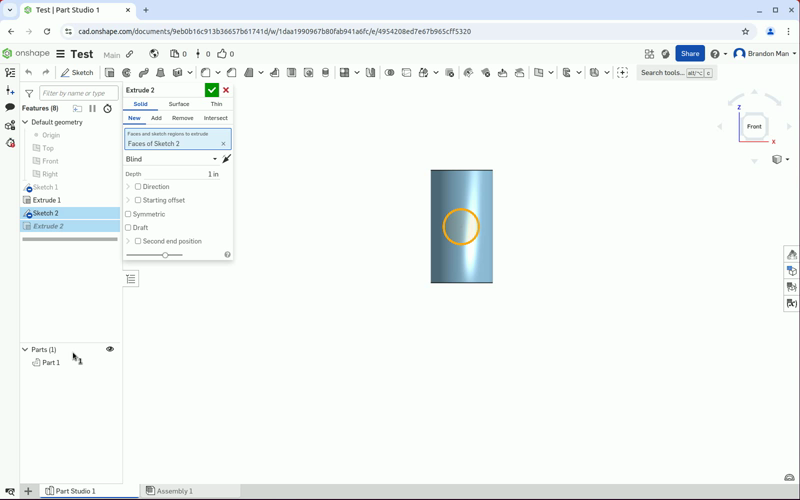
mouse_move(143, 106)
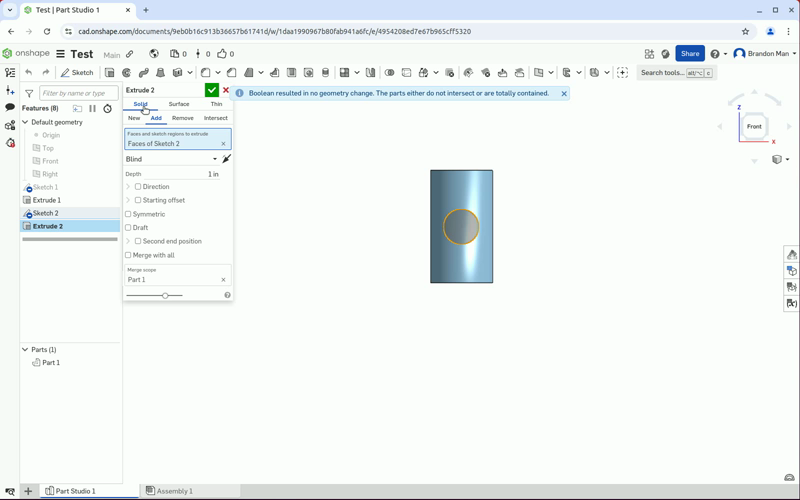
click(143, 106)
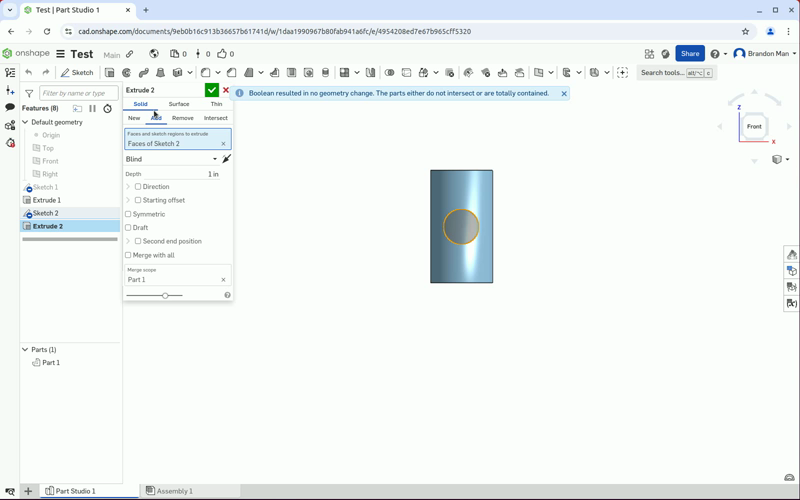
mouse_move(186, 120)
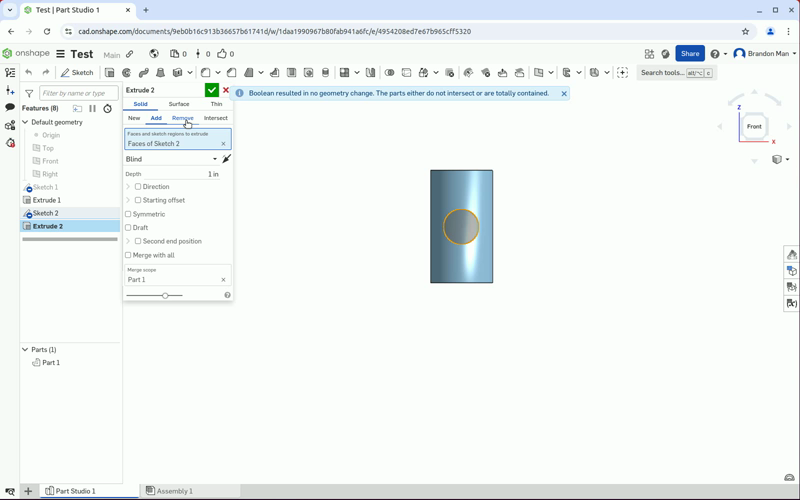
click(186, 120)
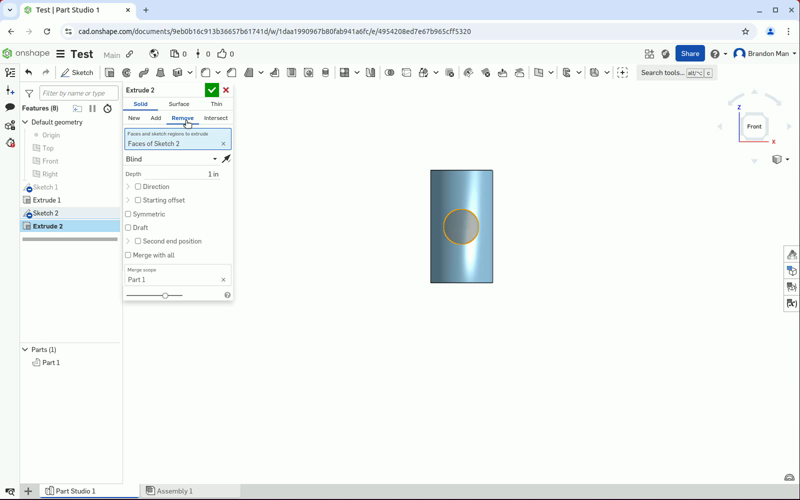
key(tab, 4)
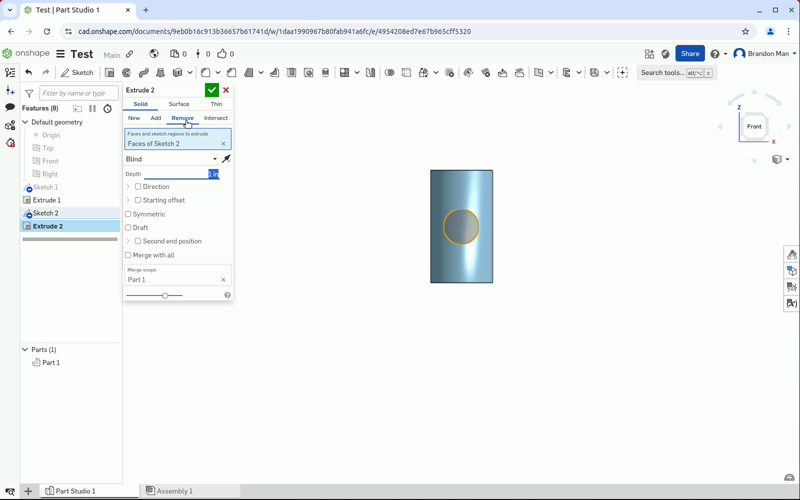
text(60.66)
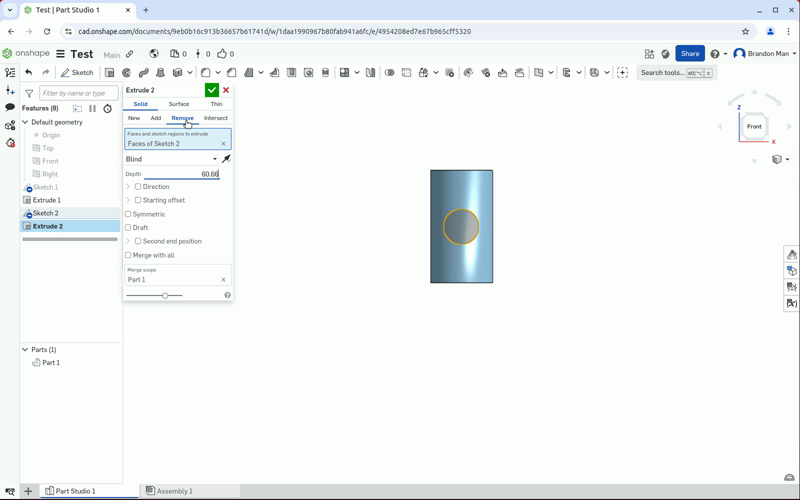
key(tab, 3)
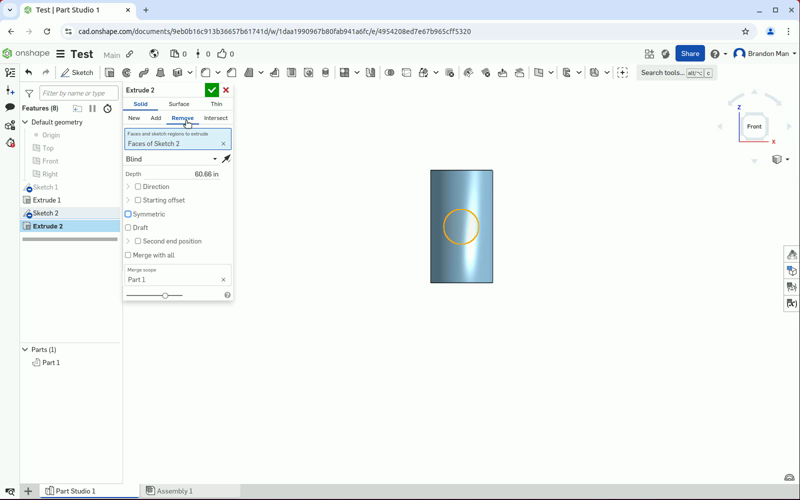
key(space)
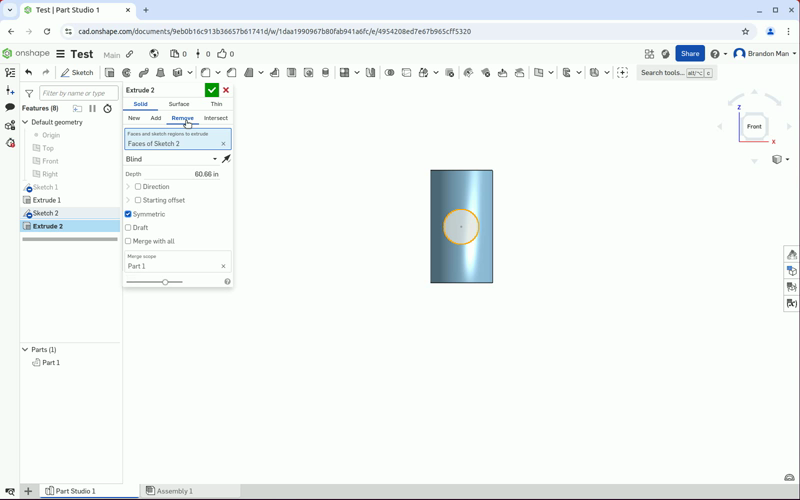
key(tab, 2)
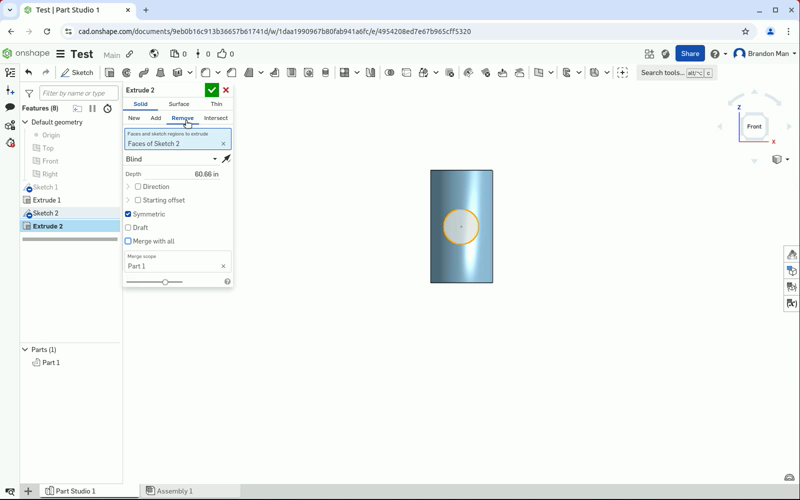
key(space)
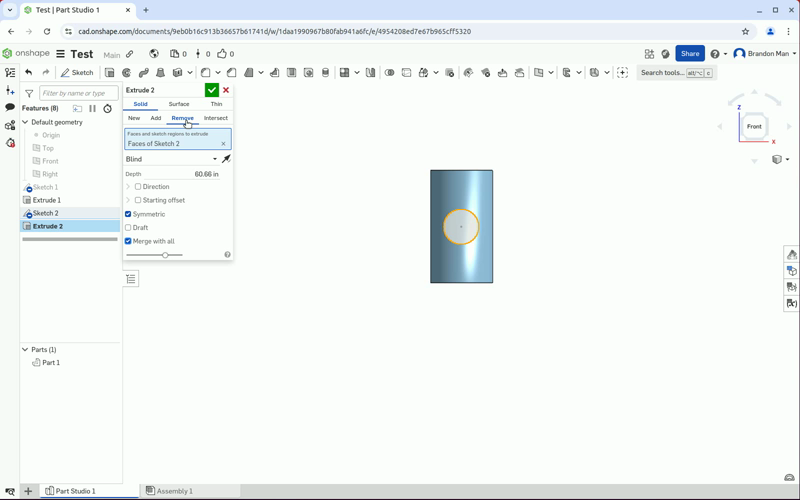
key(enter)
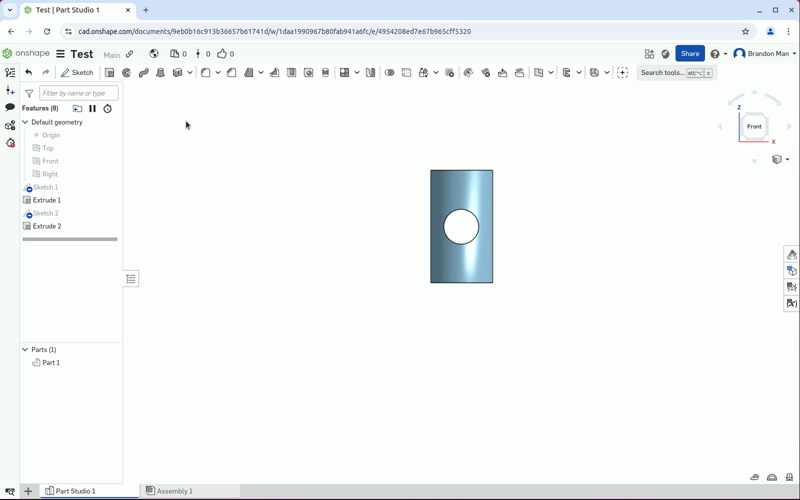
key(shift+h)
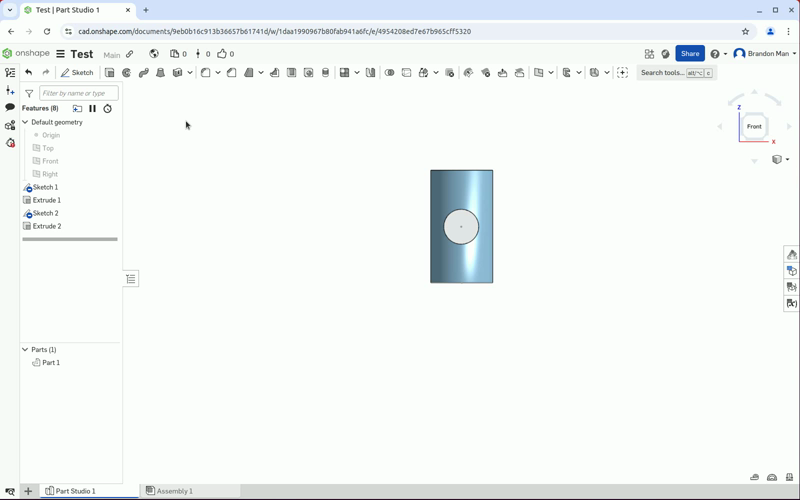
key(shift+h)
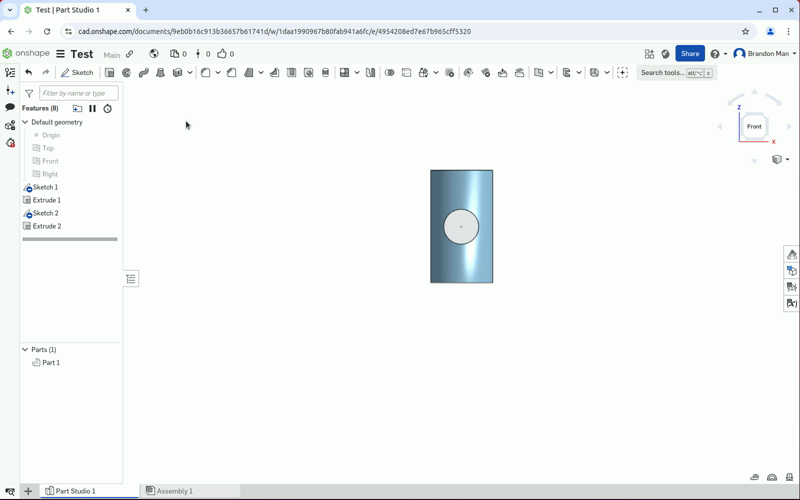
key(shift+7)
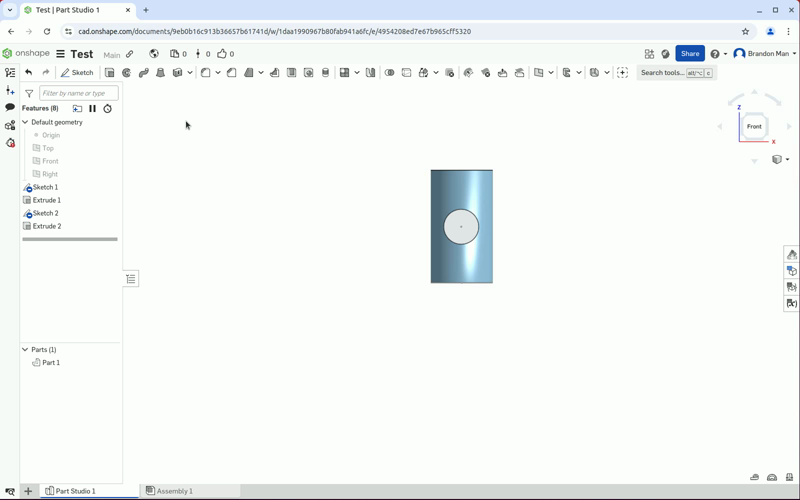
key(left, 2)
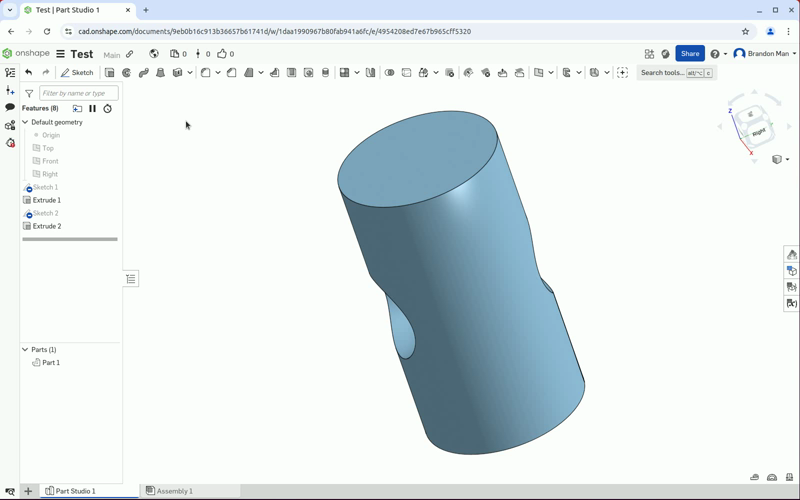
key(down, 2)
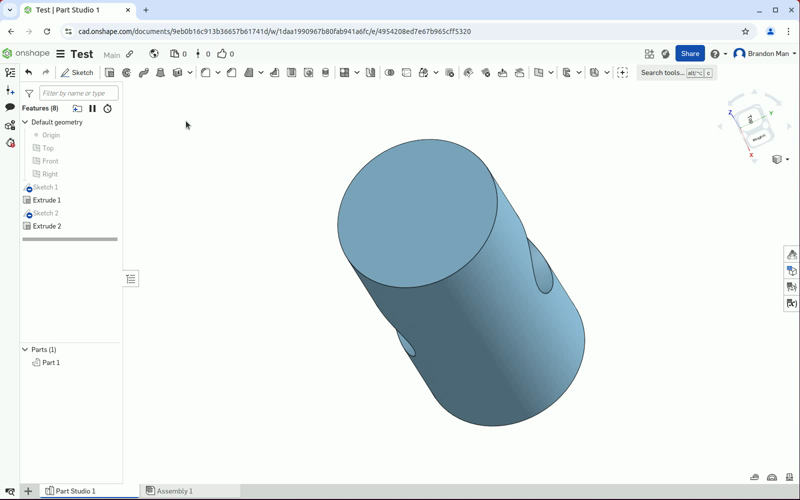
key(up, 2)
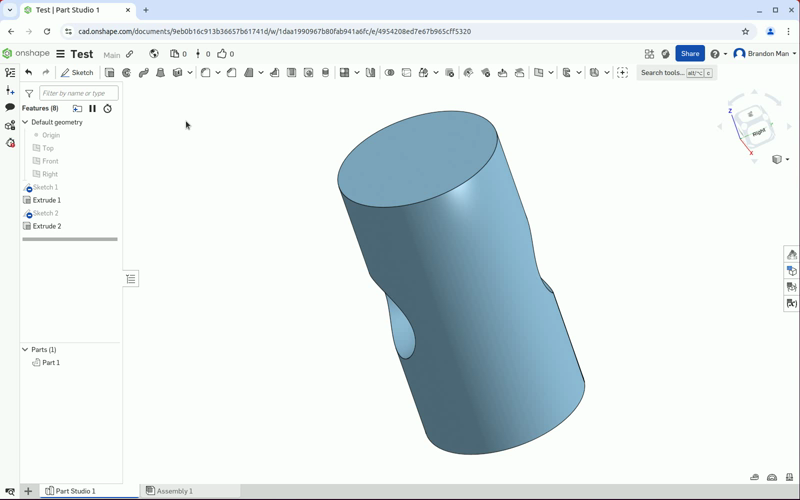
key(right, 2)
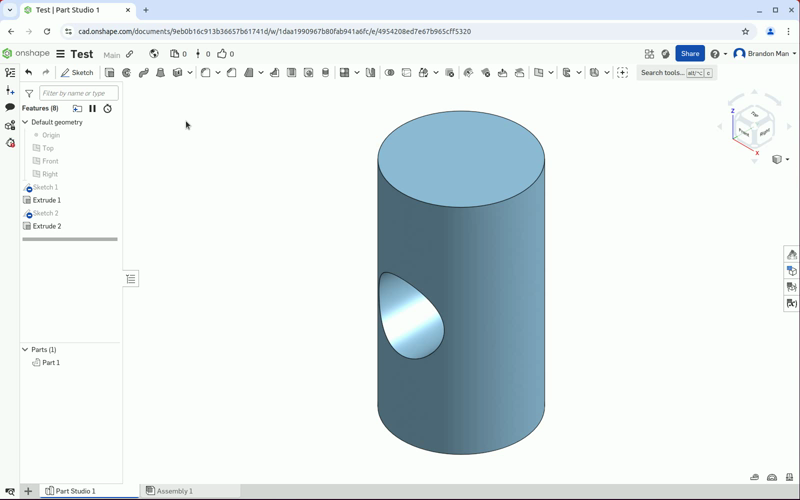
mouse_move(73, 189)
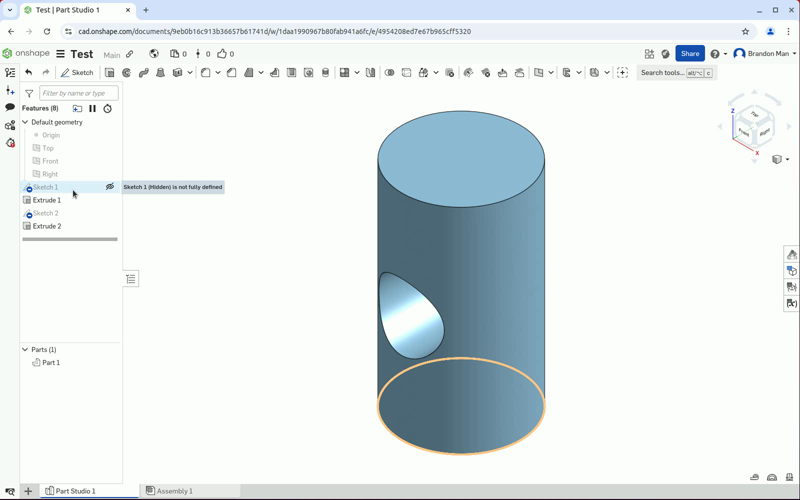
click(73, 189)